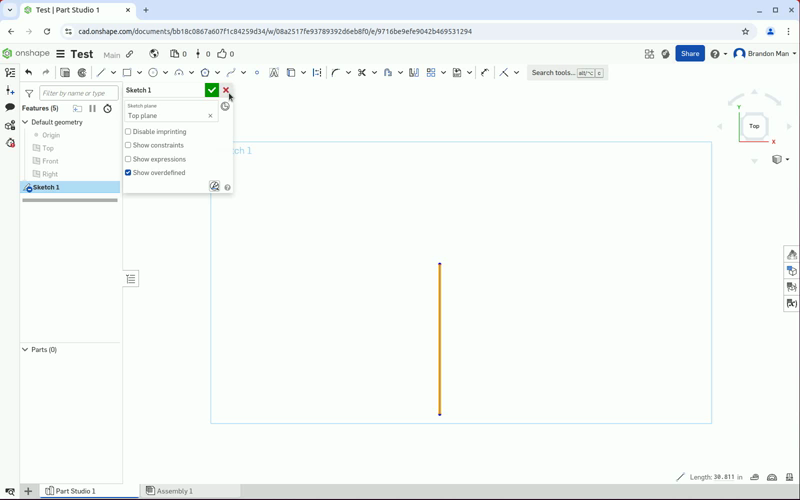
key(shift+h)
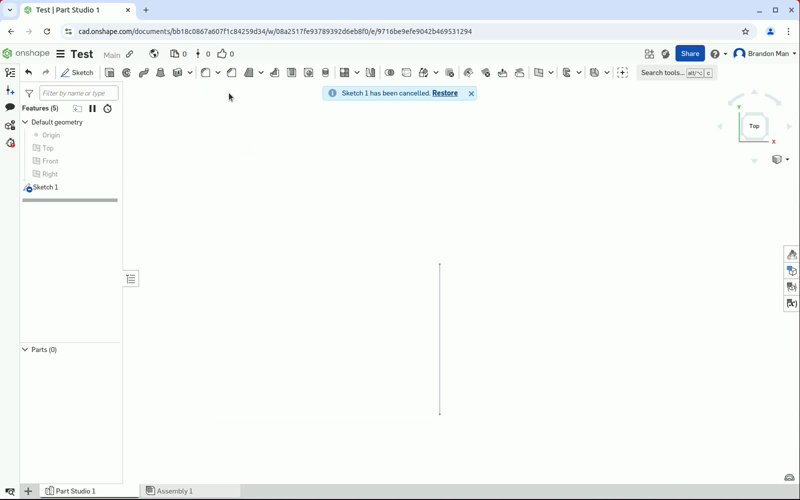
key(shift+s)
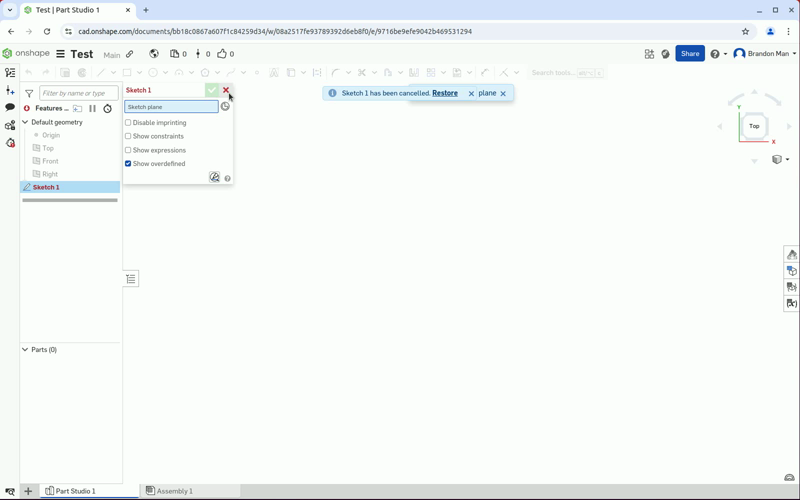
mouse_move(73, 150)
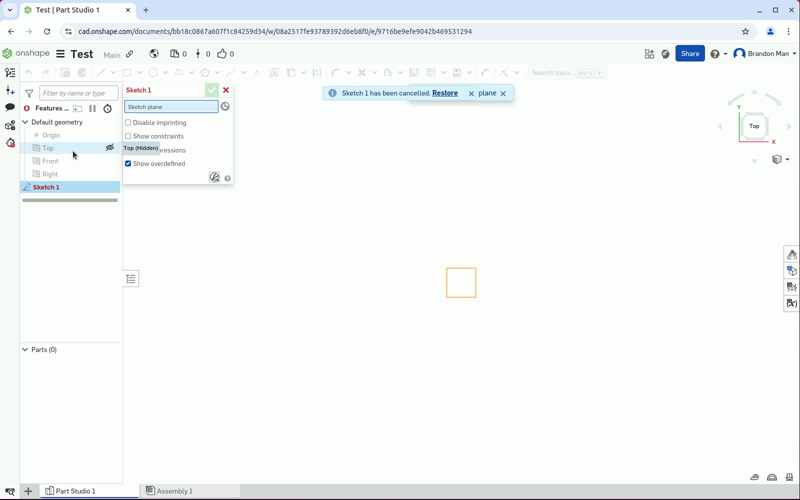
click(73, 150)
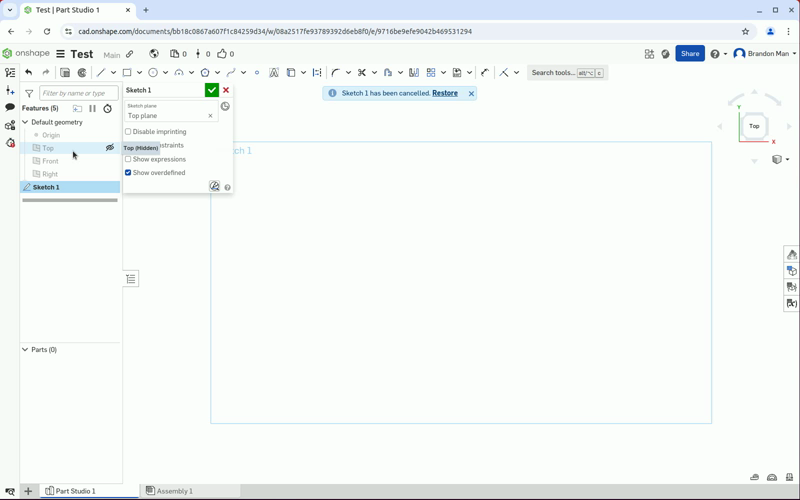
mouse_move(73, 352)
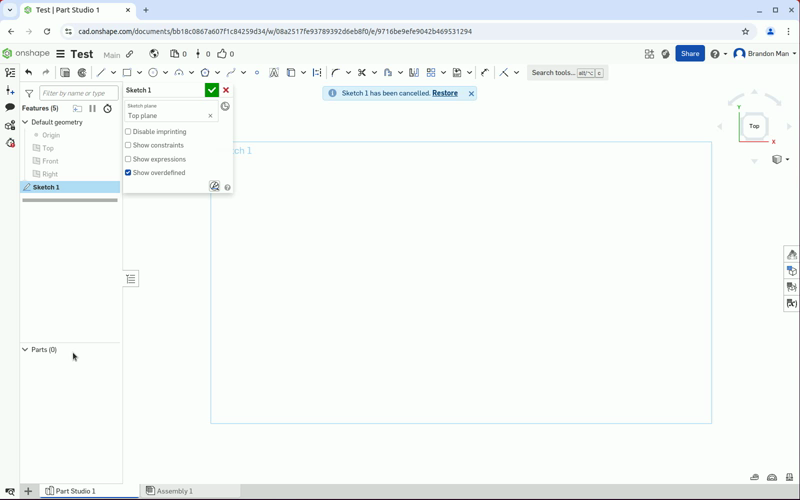
key(y)
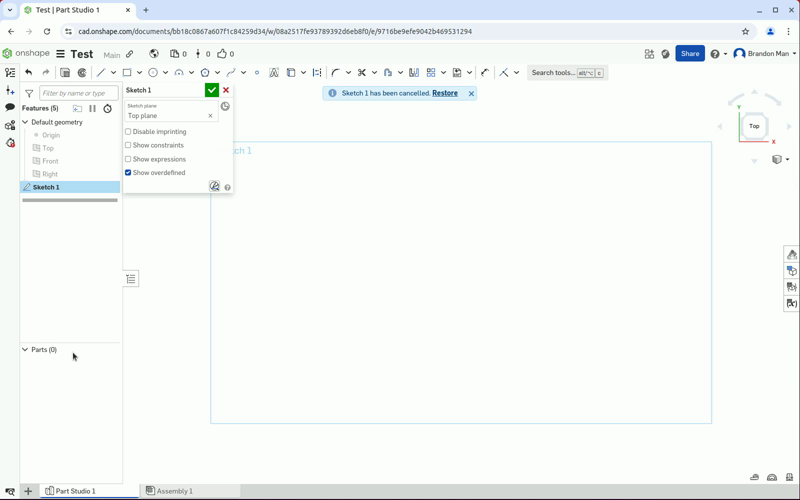
key(c)
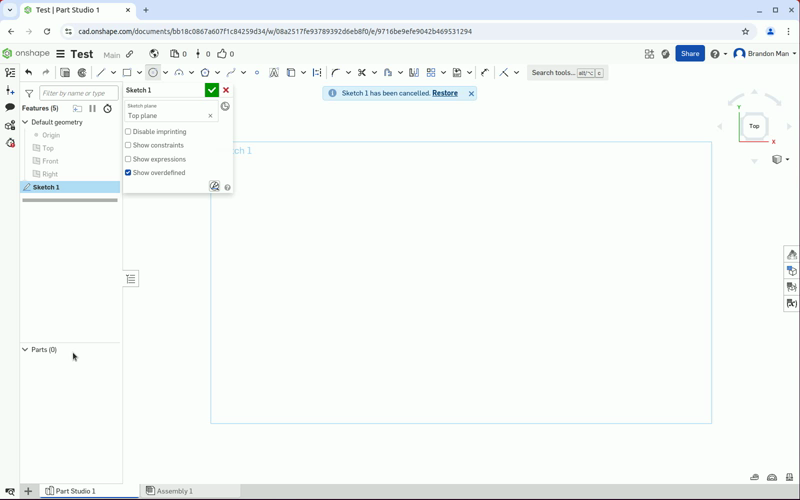
key_down(shift)
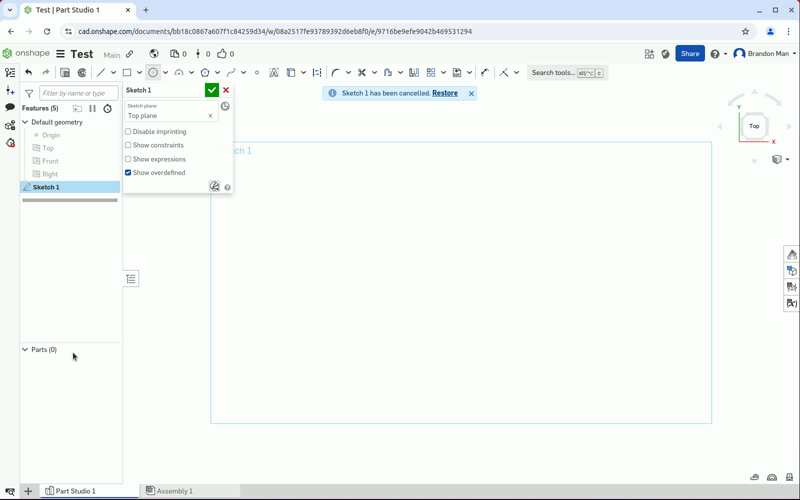
mouse_move(461, 282)
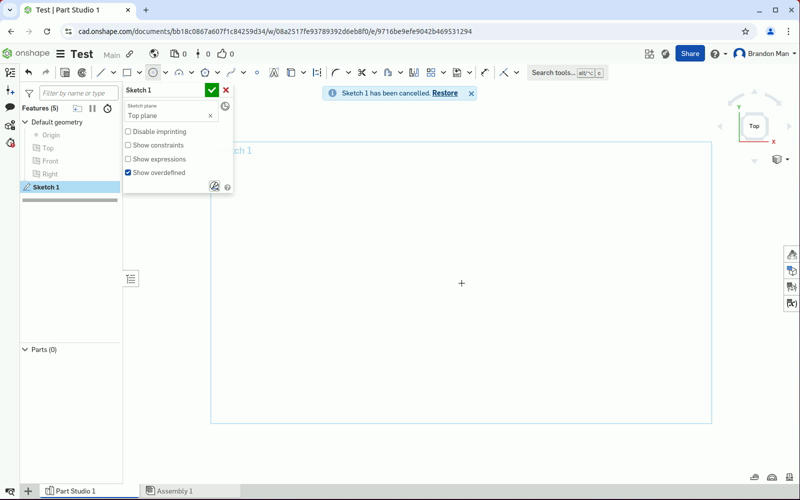
click(461, 282)
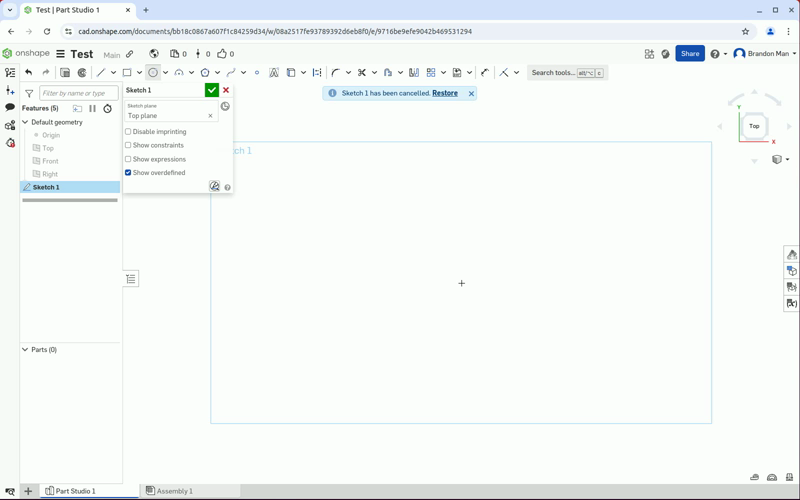
key_up(shift)
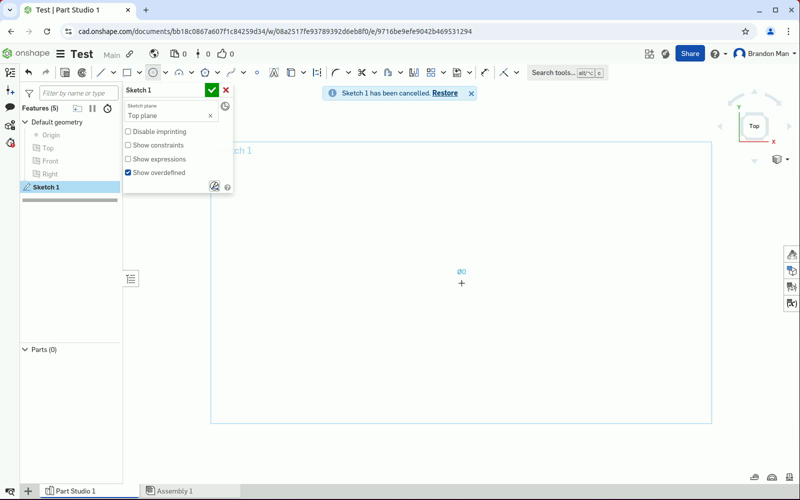
mouse_move(540, 282)
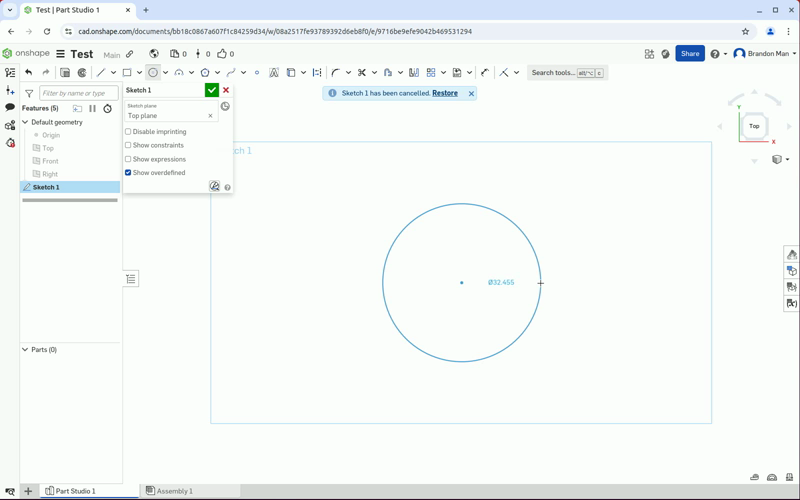
click(540, 282)
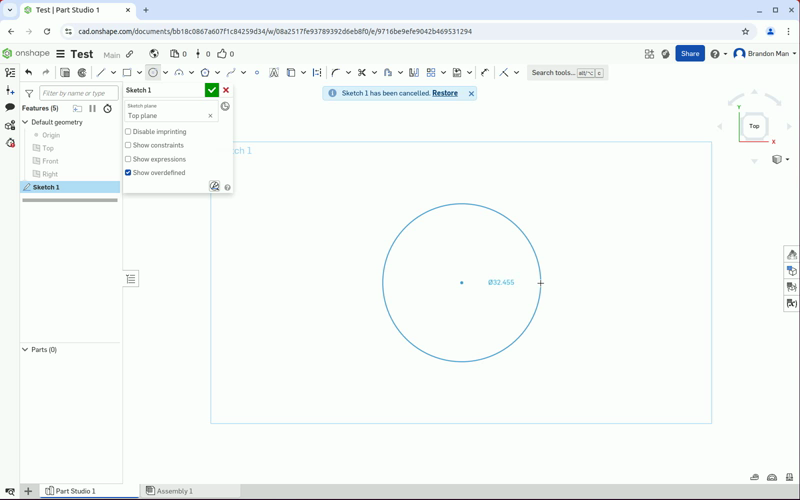
key(esc)
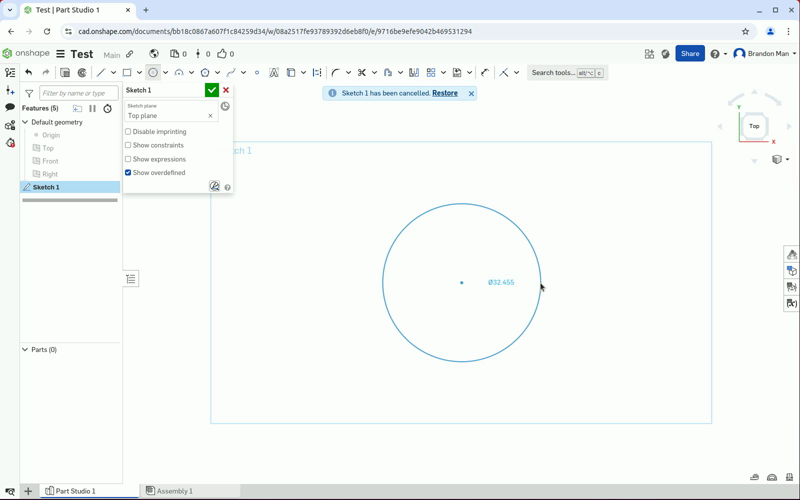
key(c)
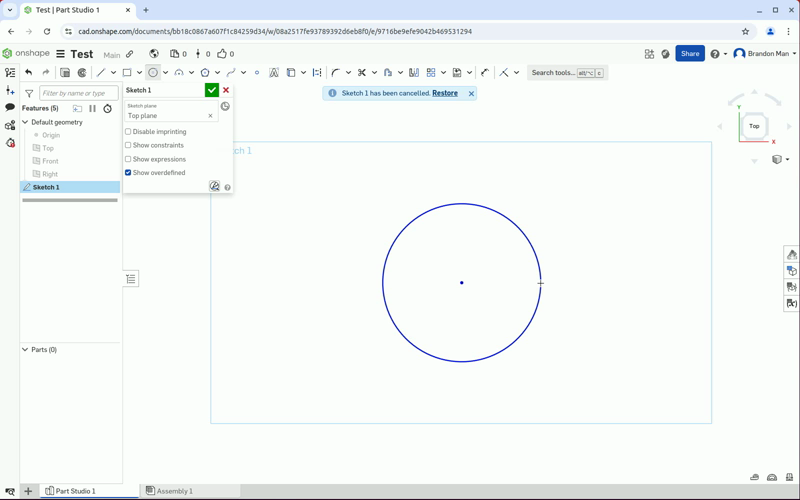
key_down(shift)
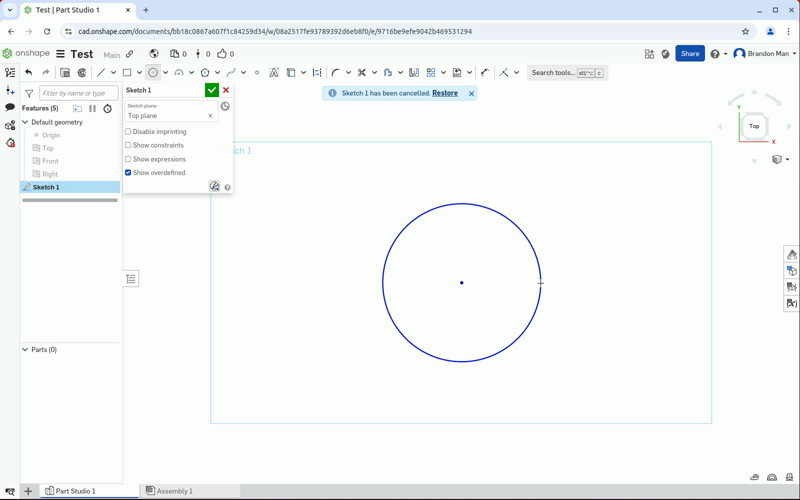
mouse_move(461, 282)
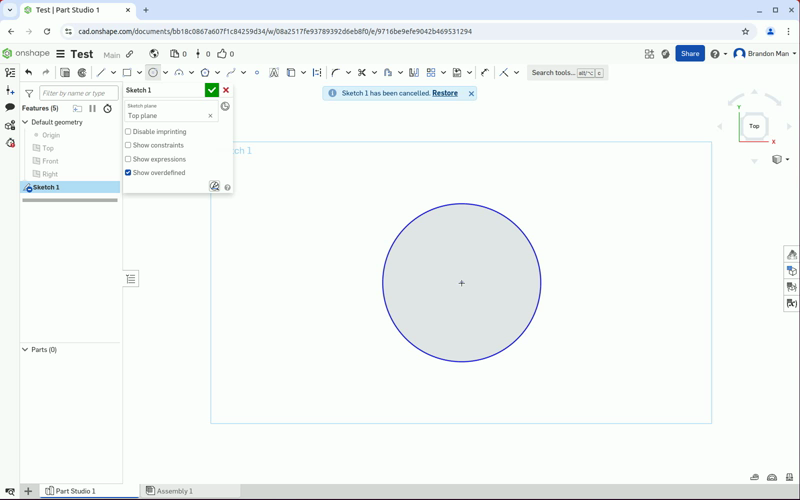
click(461, 282)
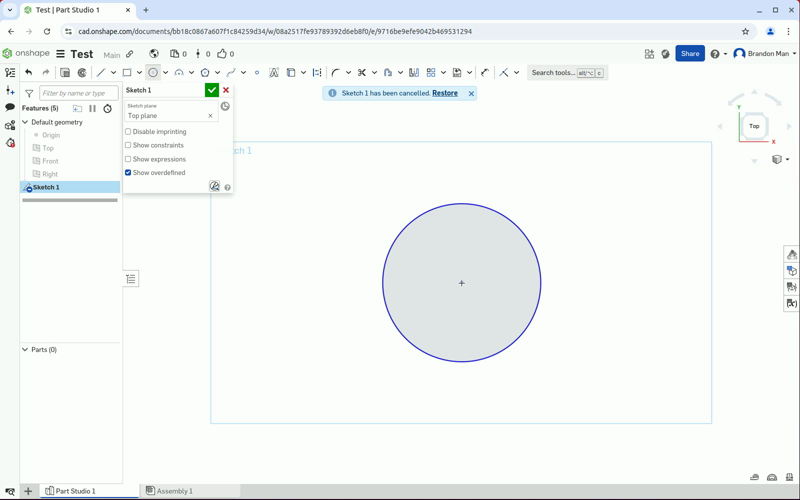
key_up(shift)
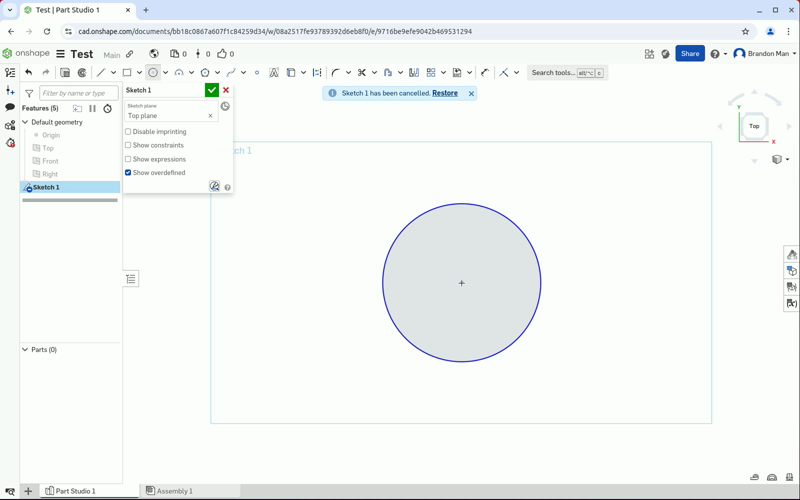
mouse_move(514, 282)
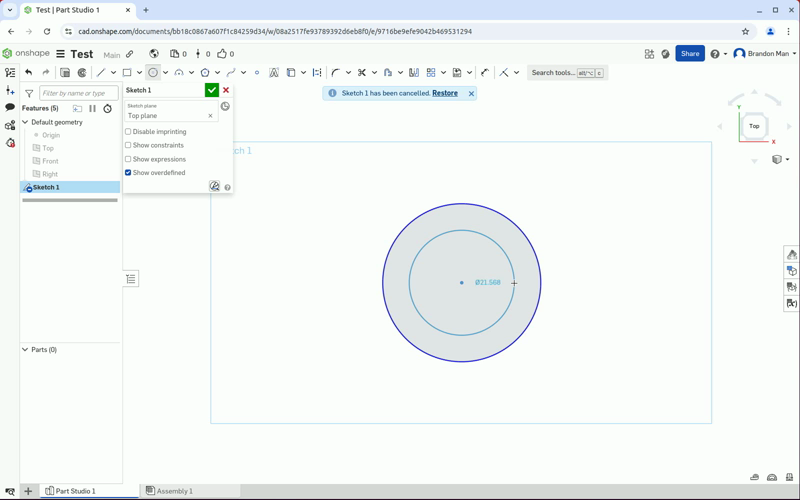
click(514, 282)
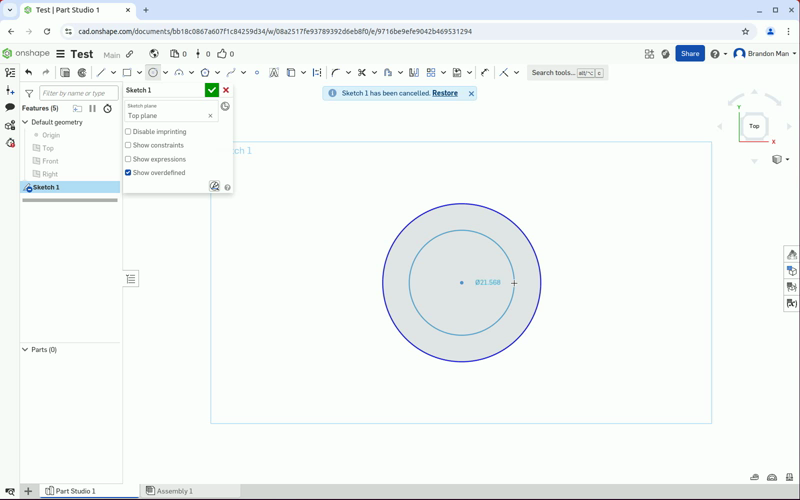
key(esc)
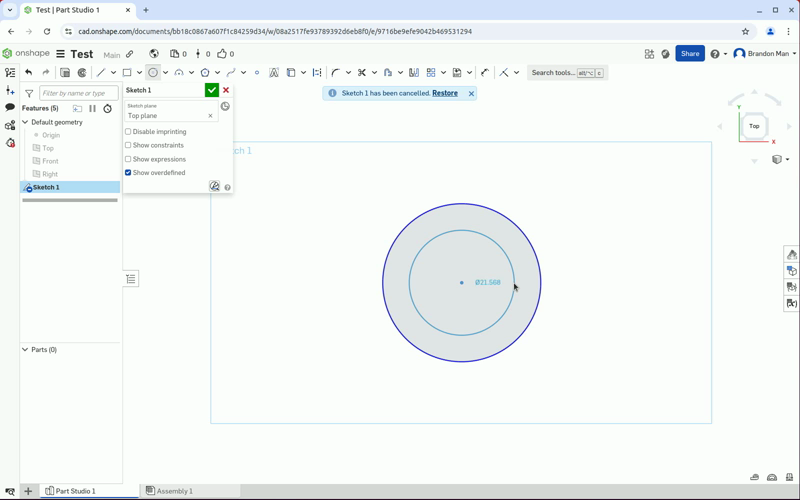
mouse_move(418, 323)
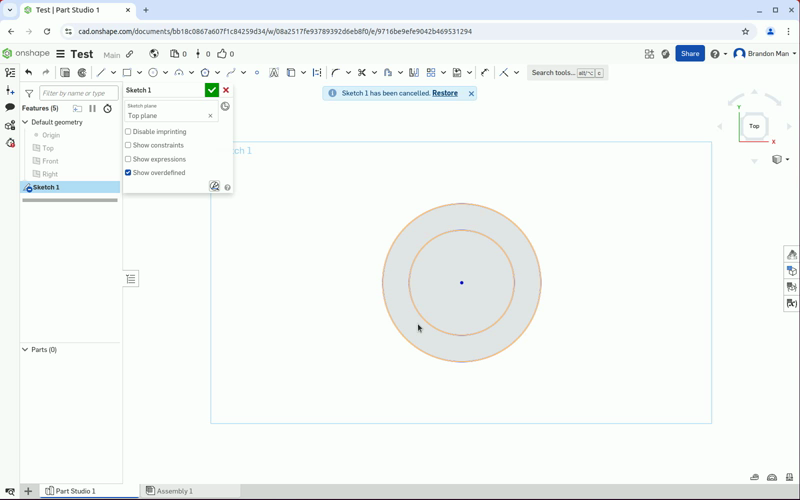
click(418, 323)
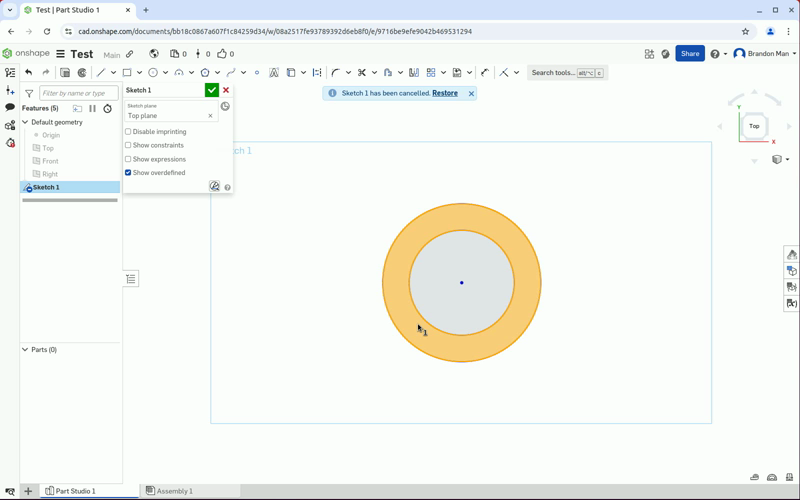
mouse_move(73, 352)
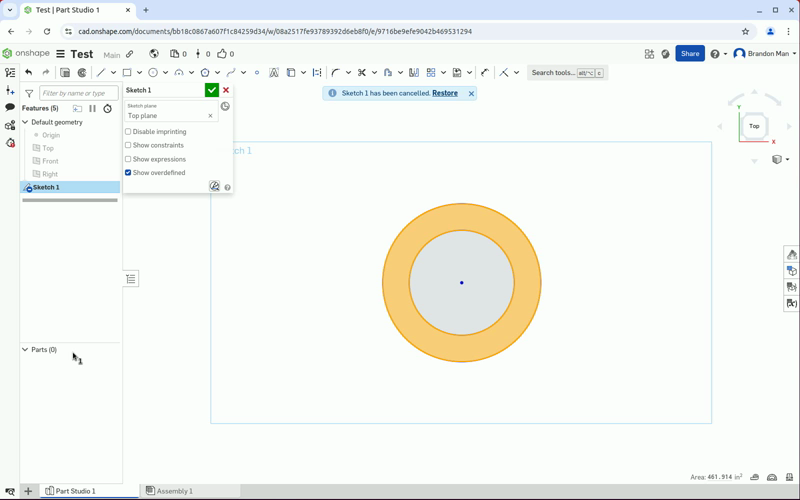
key(shift+y)
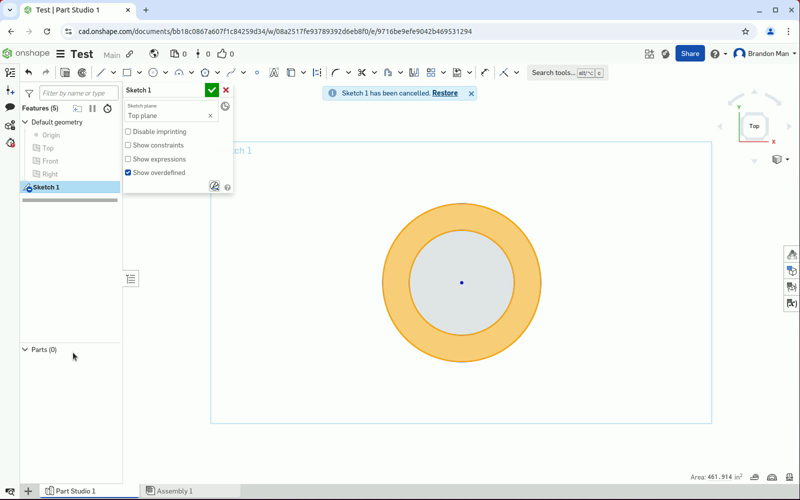
key(shift+e)
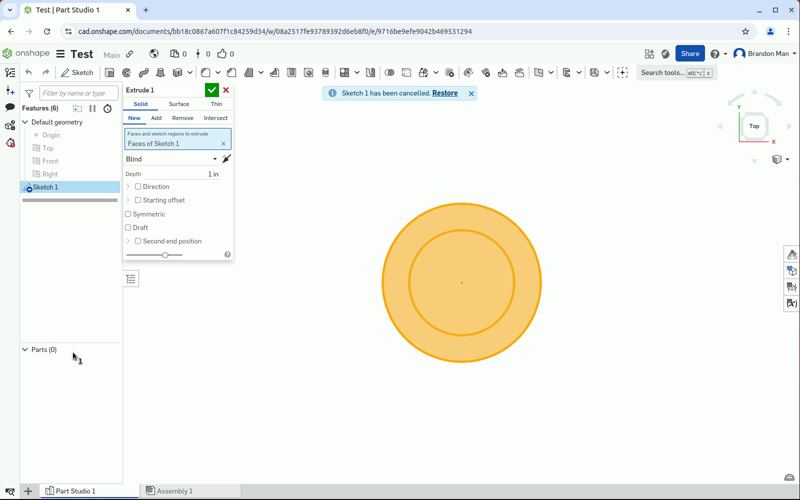
mouse_move(143, 106)
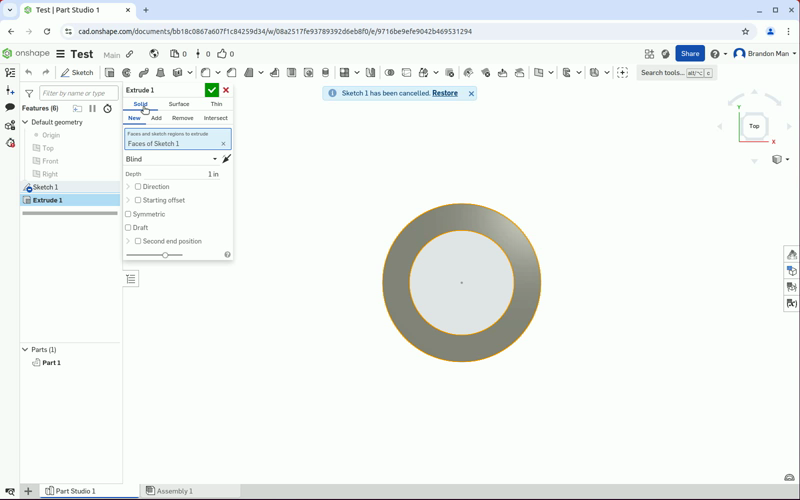
click(143, 106)
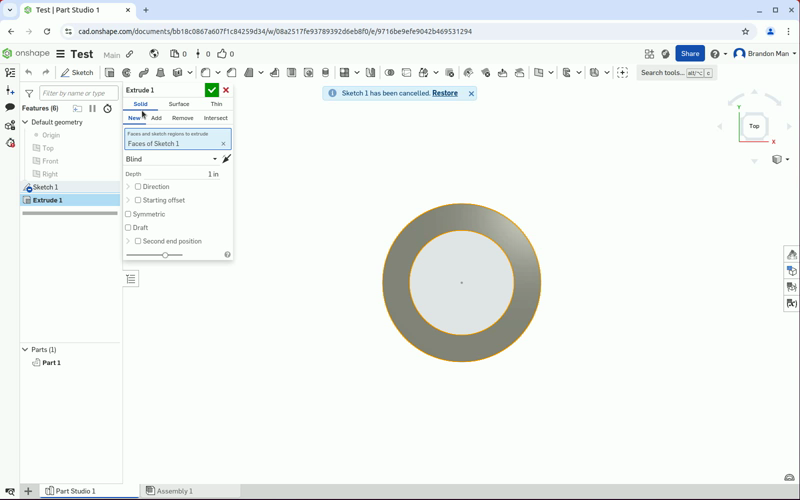
mouse_move(137, 120)
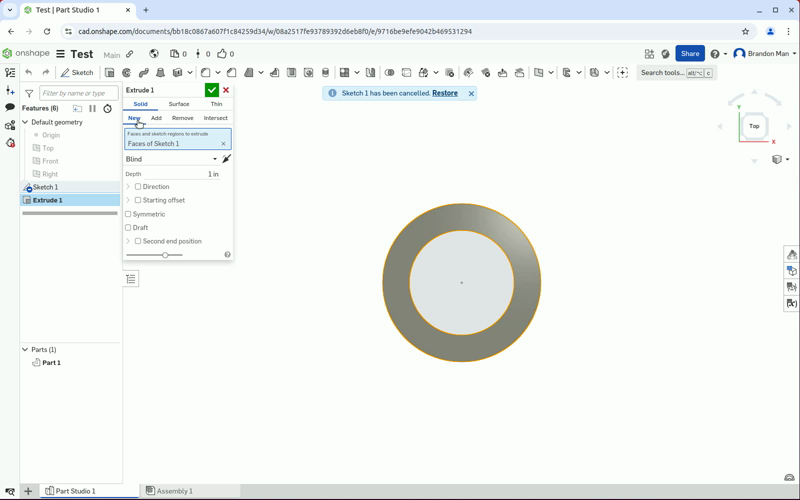
click(137, 120)
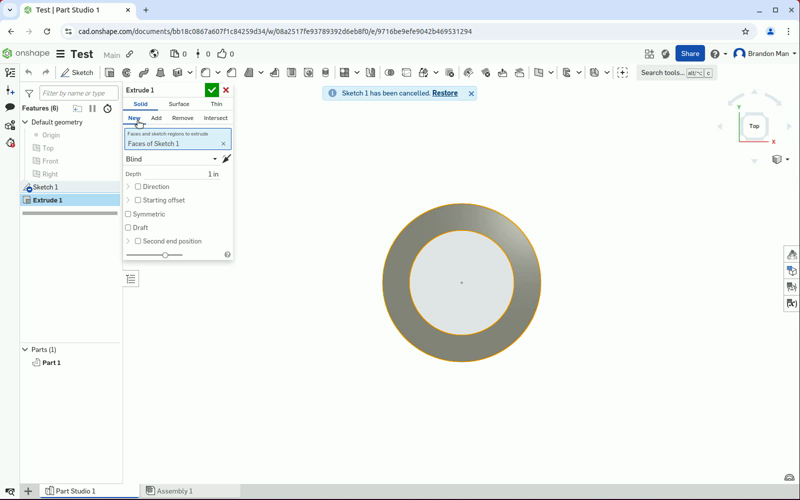
key(tab, 4)
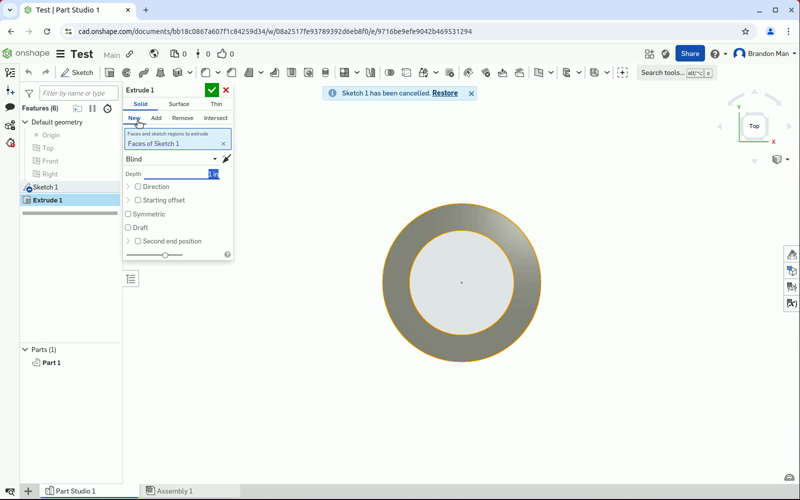
text(8.906)
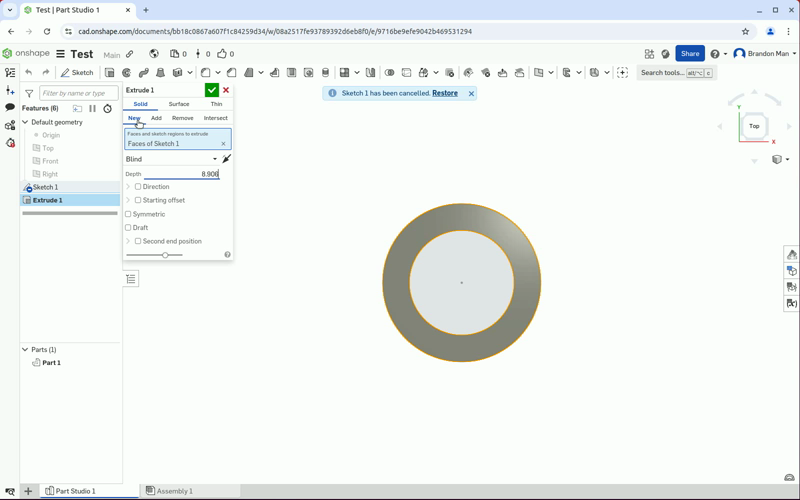
key(enter)
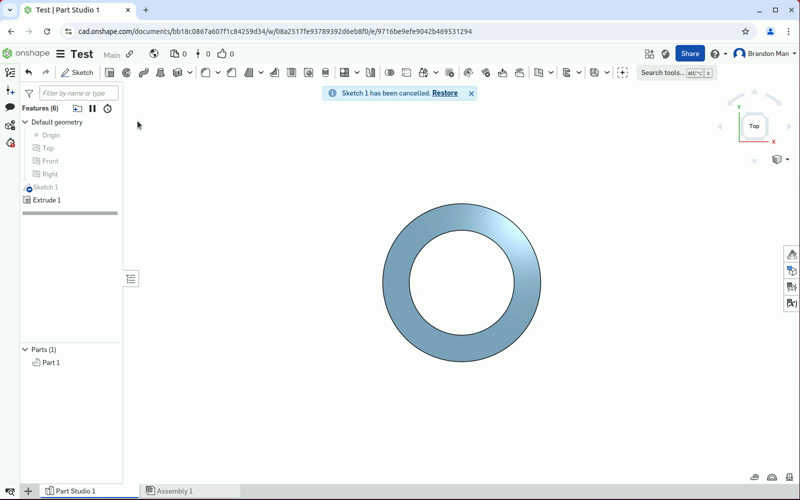
key(shift+h)
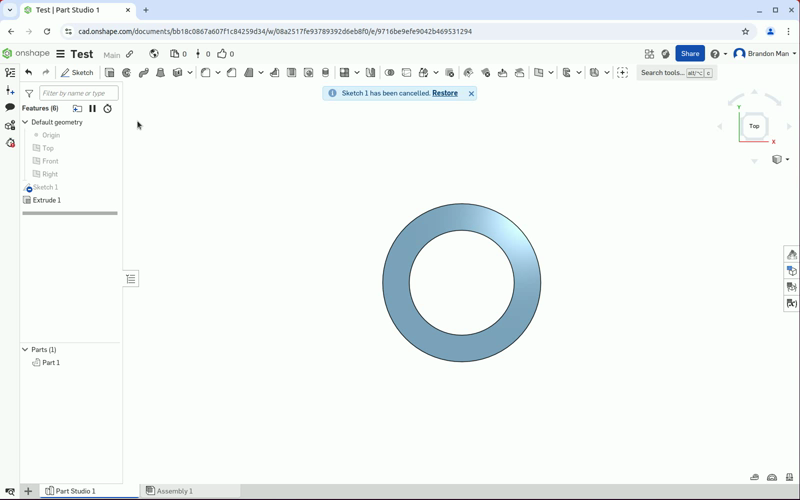
key(shift+h)
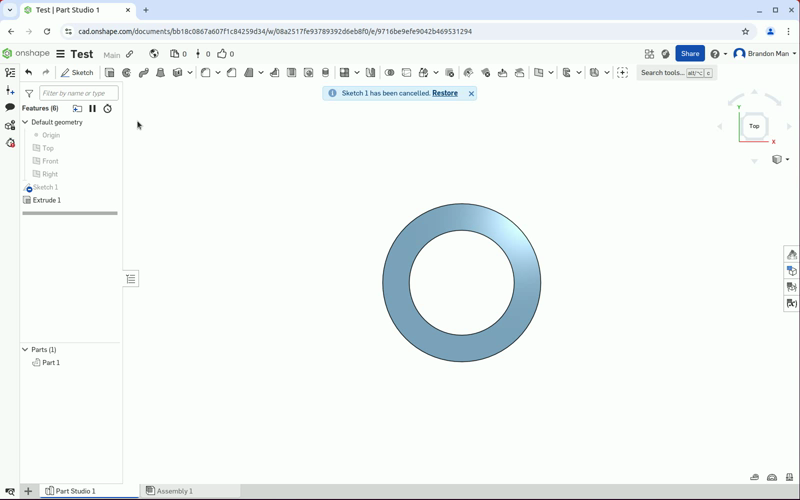
mouse_move(73, 189)
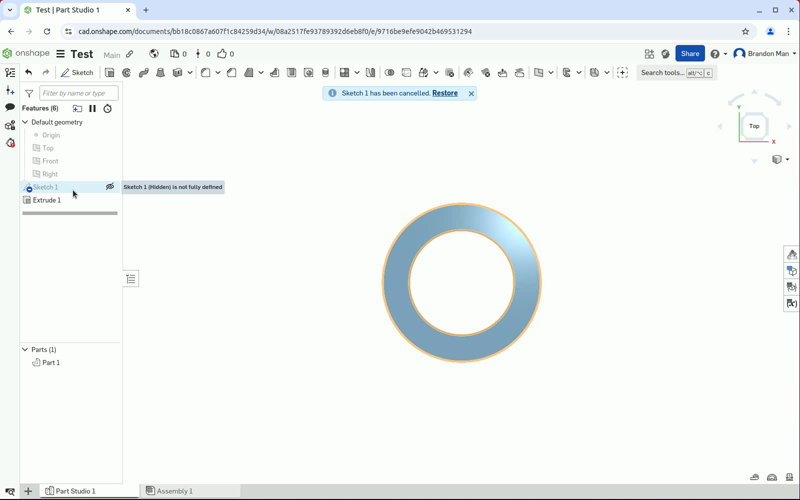
click(73, 189)
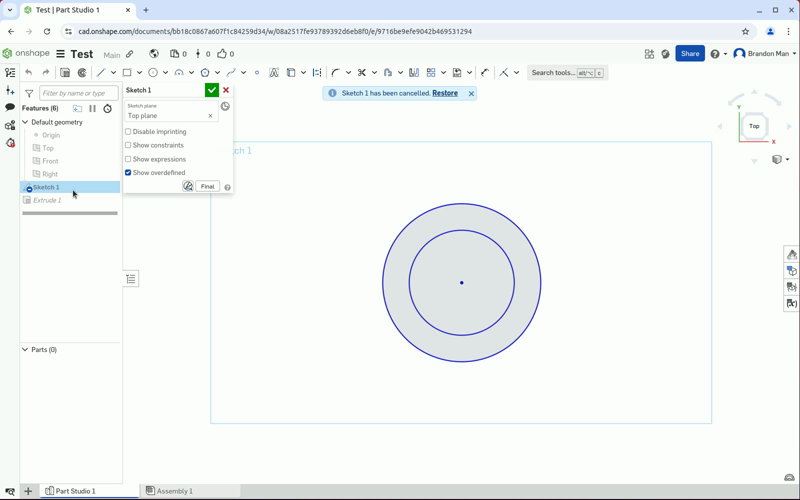
mouse_move(229, 92)
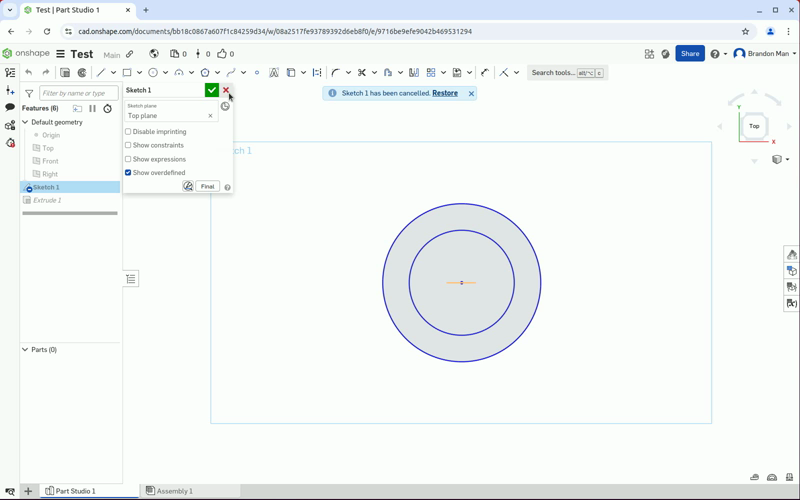
click(229, 92)
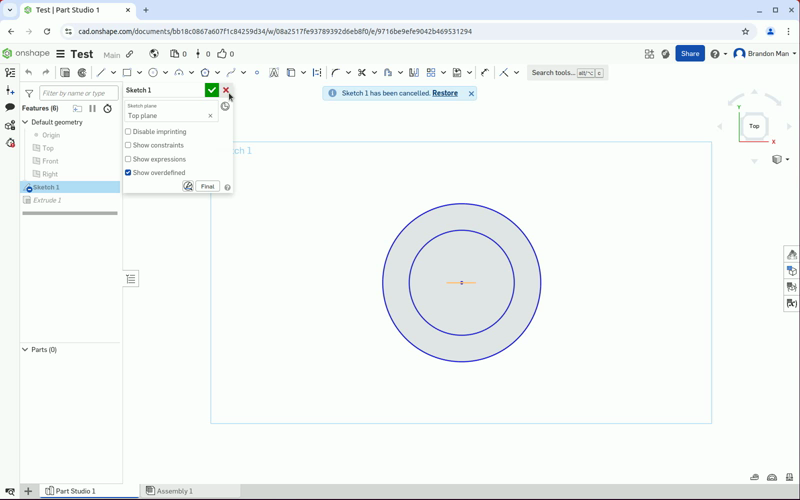
key(shift+s)
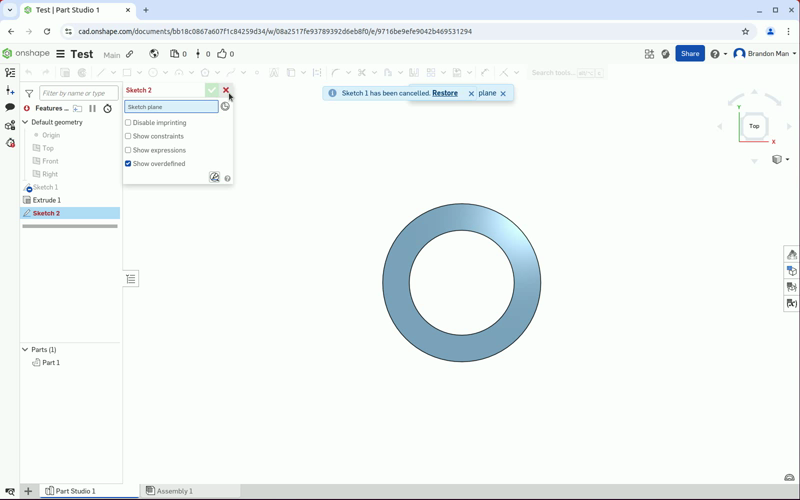
mouse_move(73, 150)
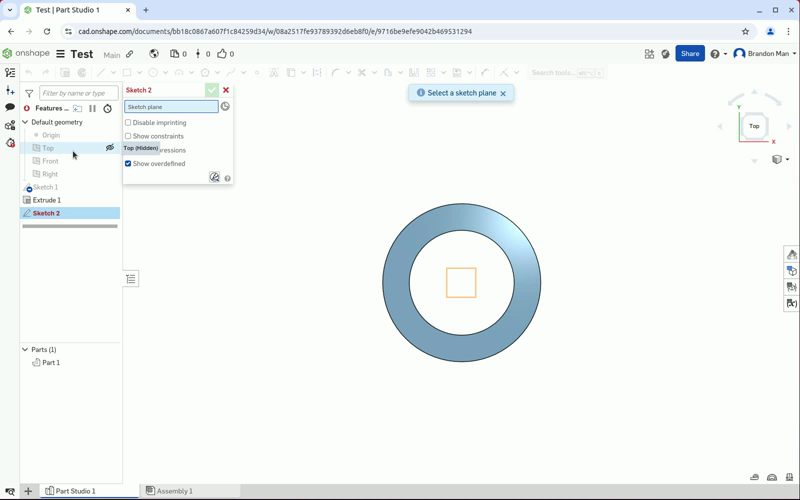
click(73, 150)
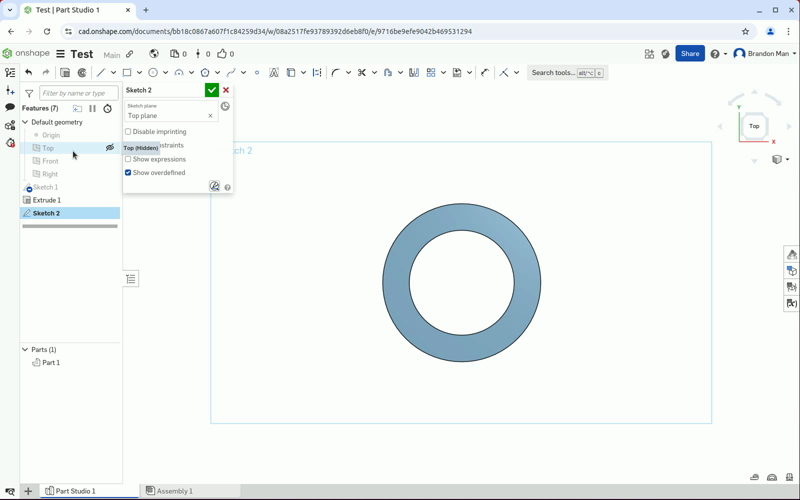
mouse_move(73, 352)
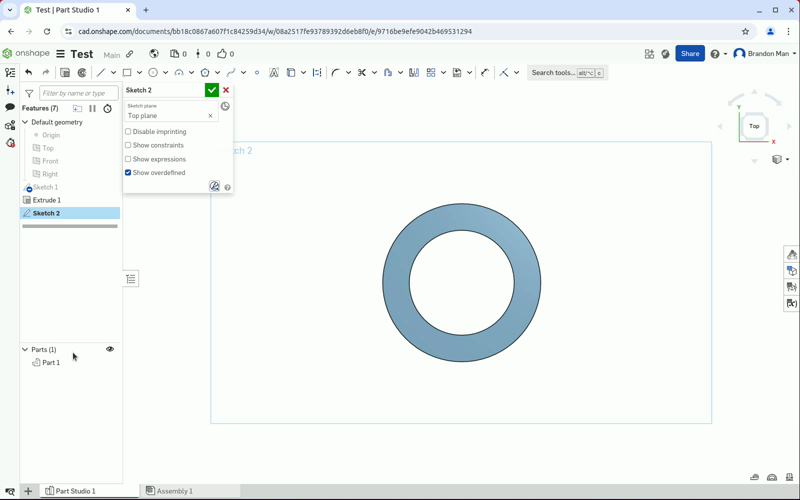
key(y)
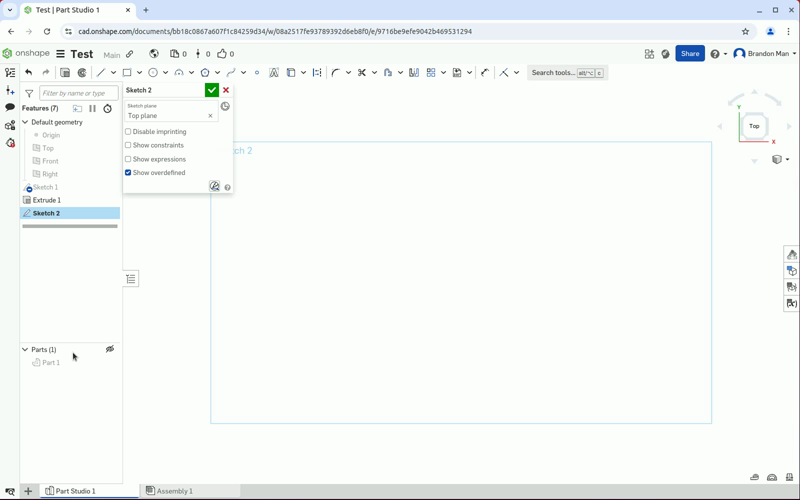
key(c)
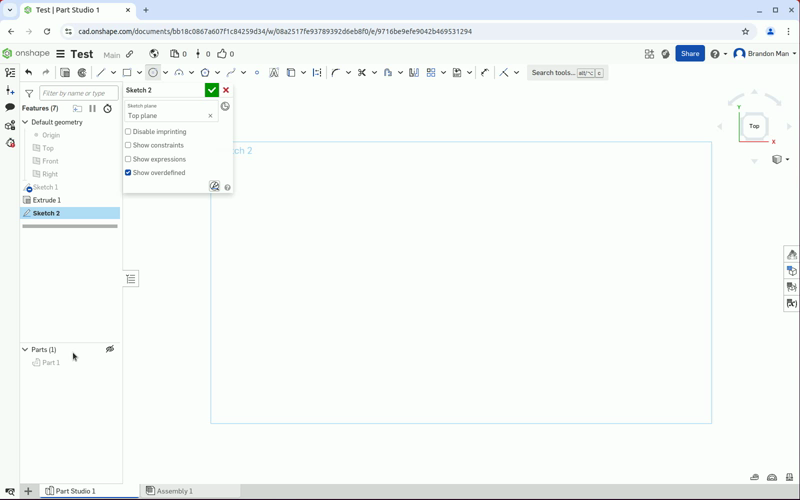
key_down(shift)
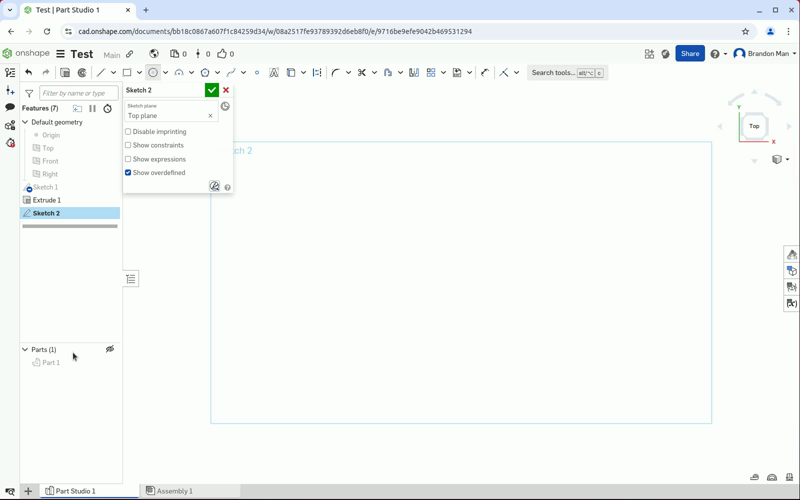
mouse_move(460, 282)
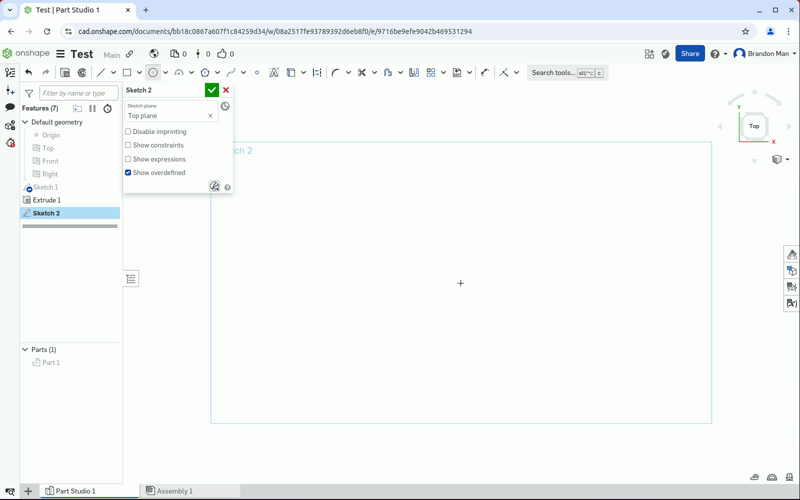
click(460, 282)
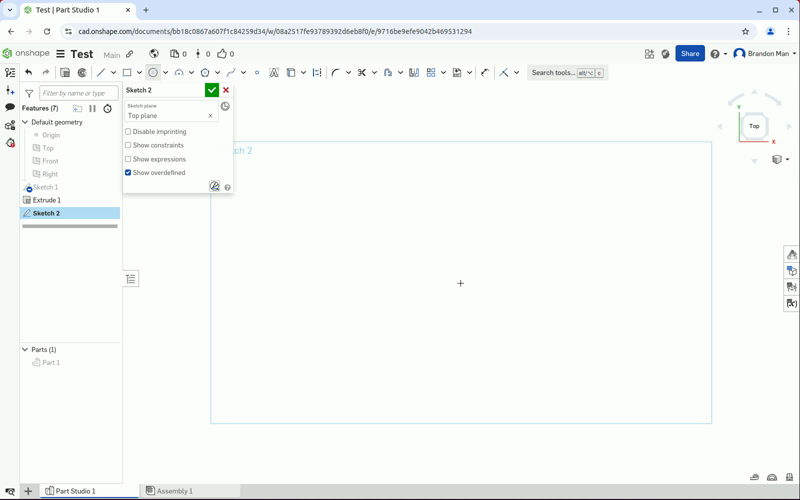
key_up(shift)
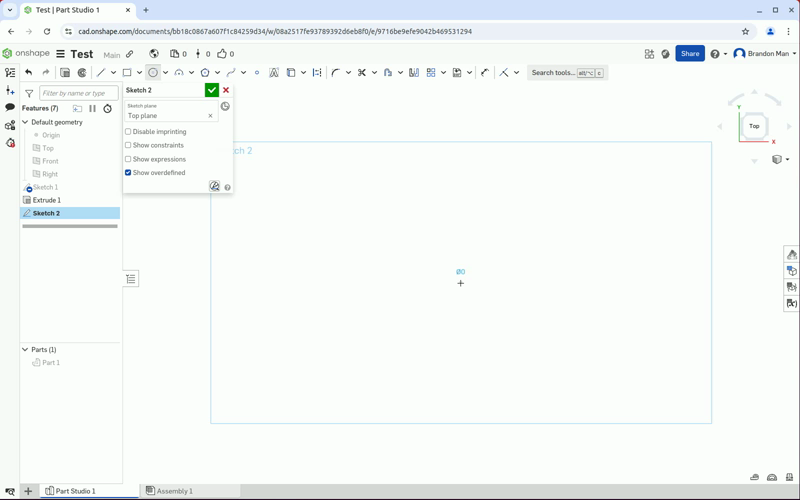
mouse_move(513, 282)
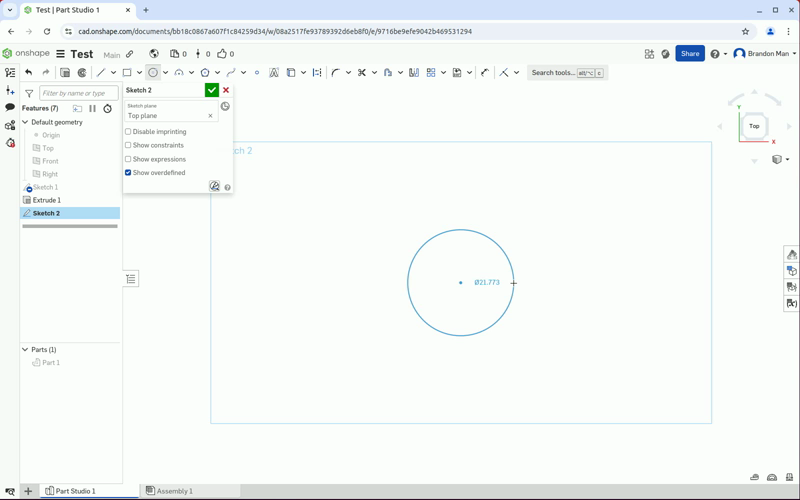
click(513, 282)
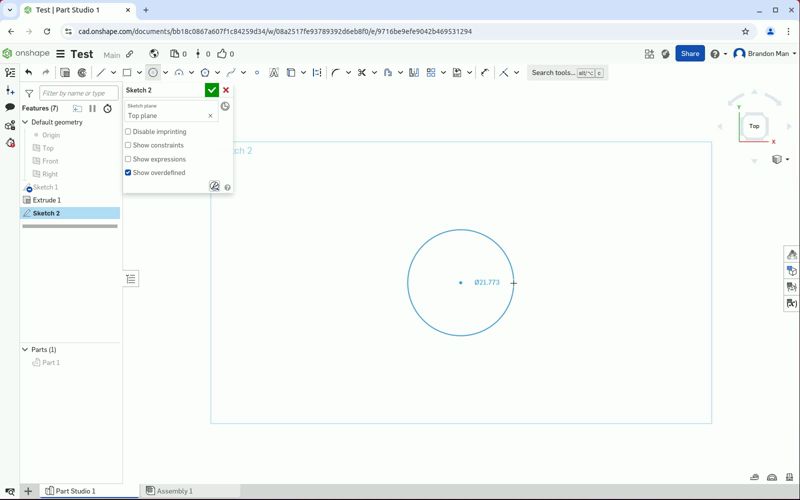
key(esc)
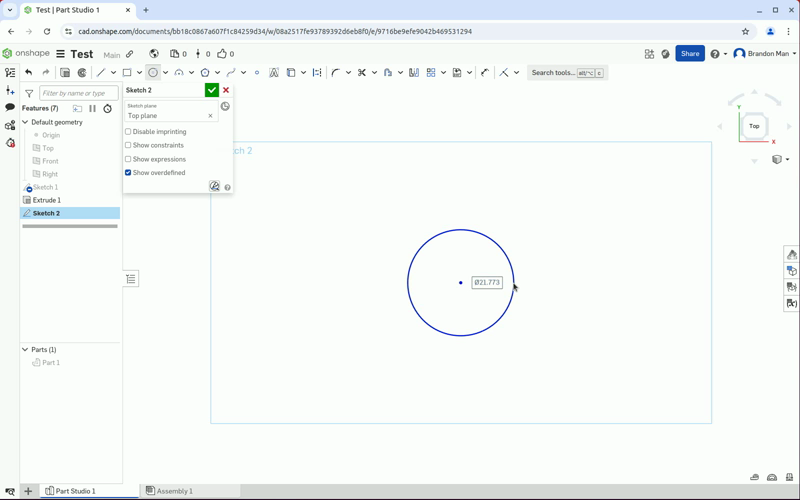
key(c)
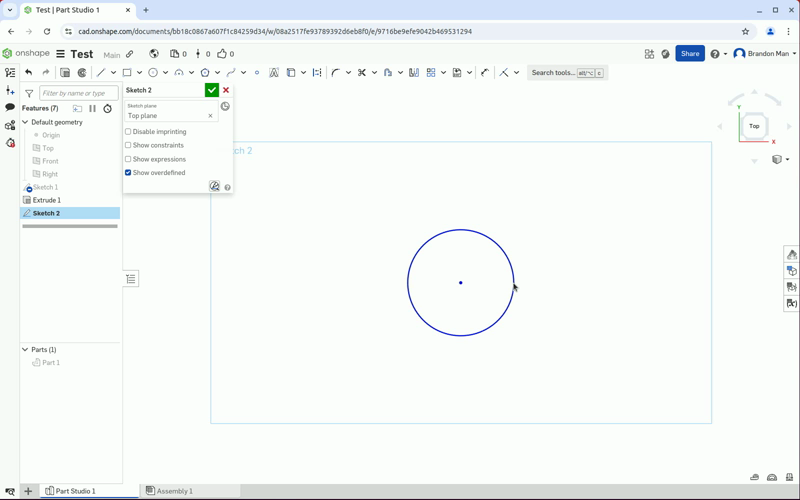
key_down(shift)
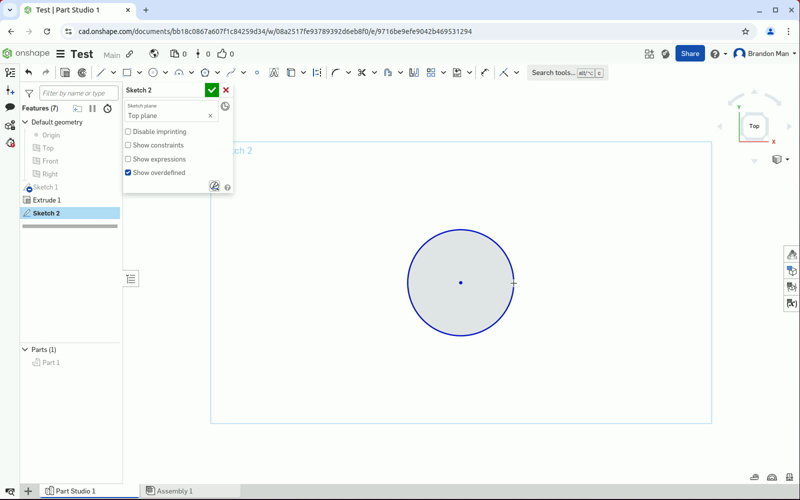
mouse_move(460, 282)
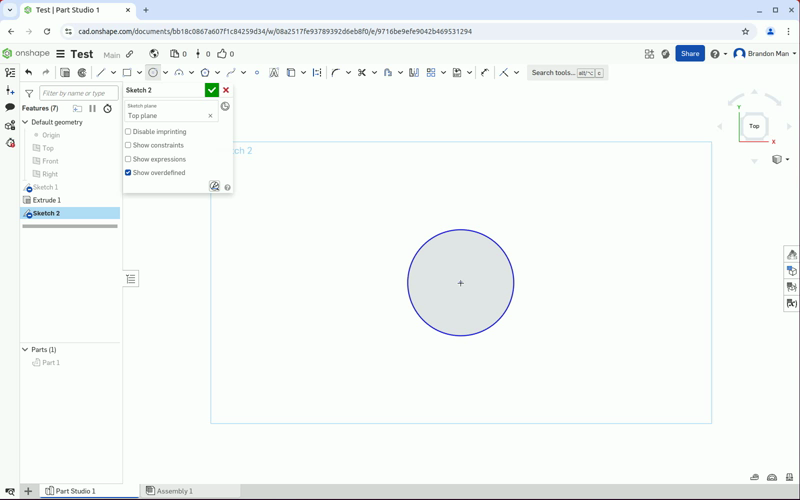
click(460, 282)
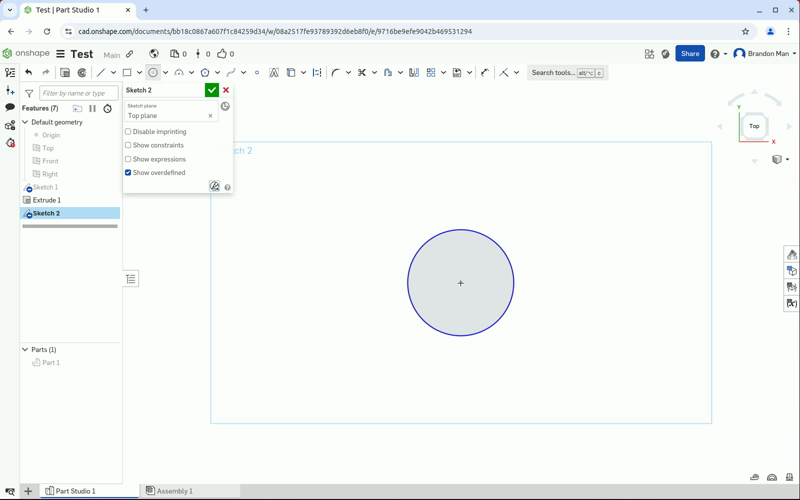
key_up(shift)
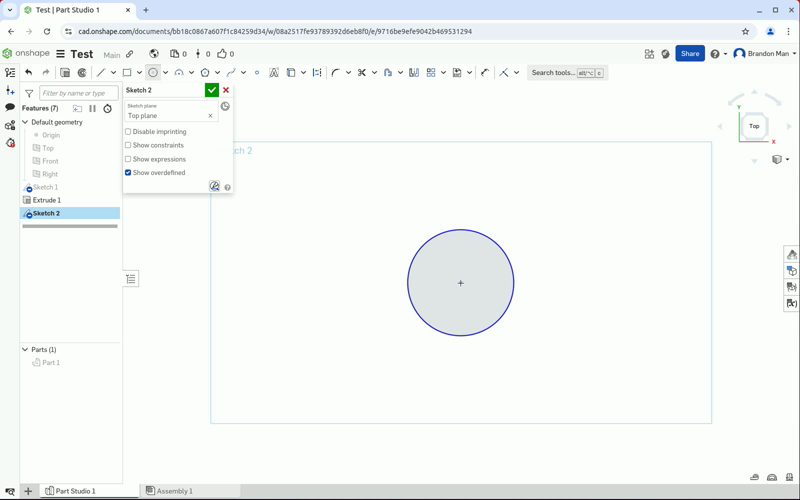
mouse_move(483, 282)
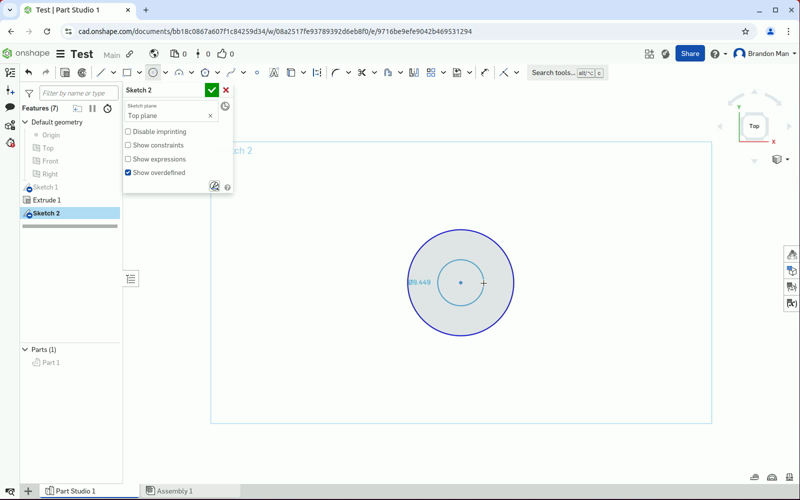
click(483, 282)
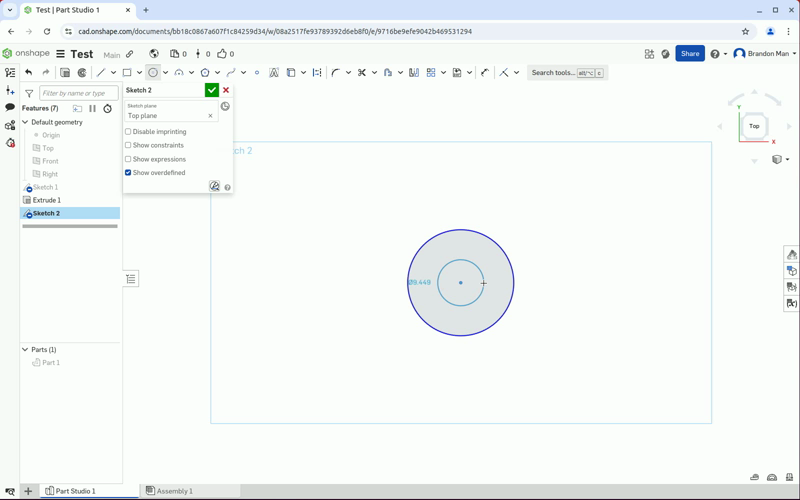
key(esc)
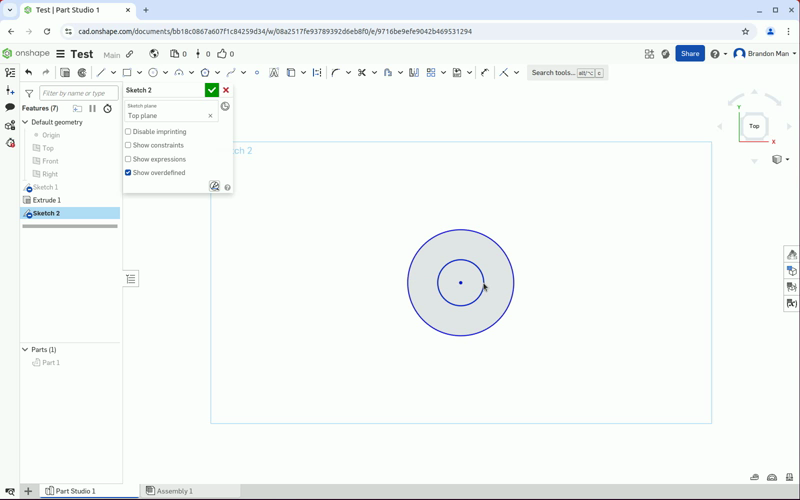
mouse_move(455, 243)
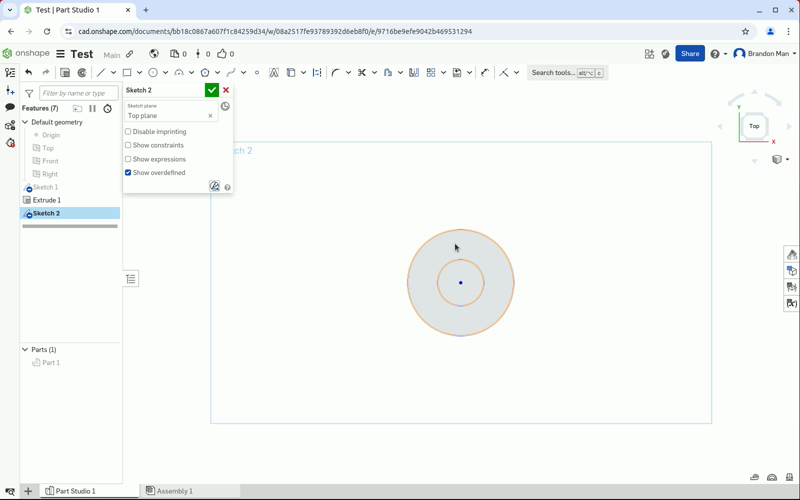
click(455, 243)
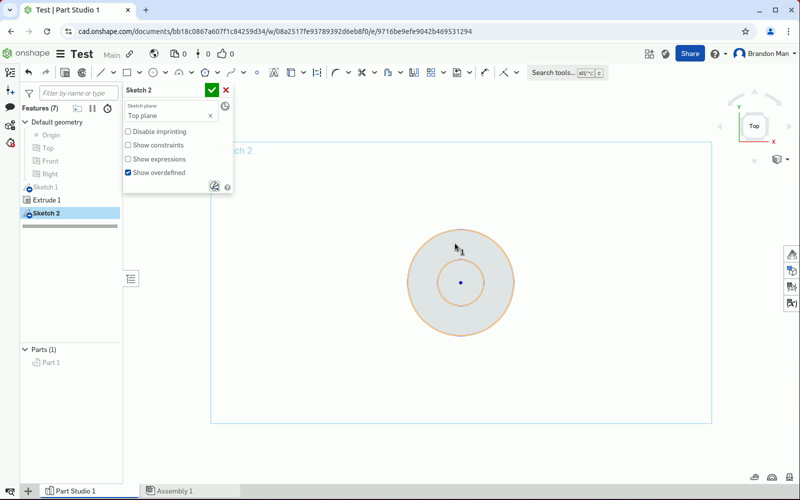
mouse_move(73, 352)
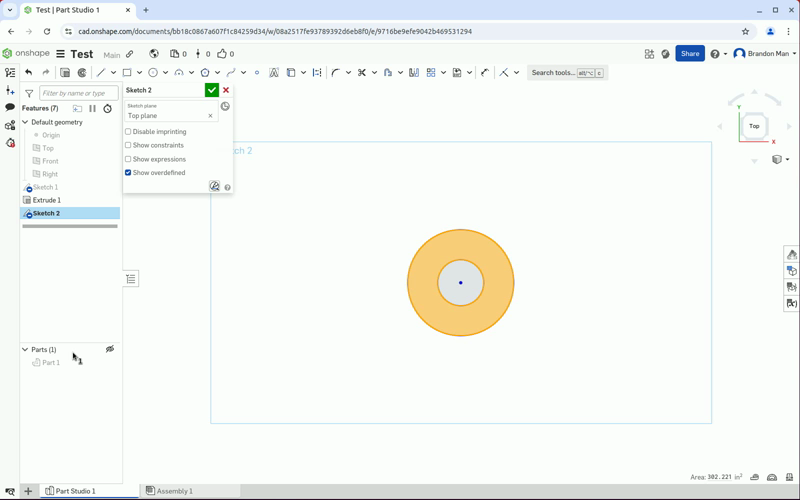
key(shift+y)
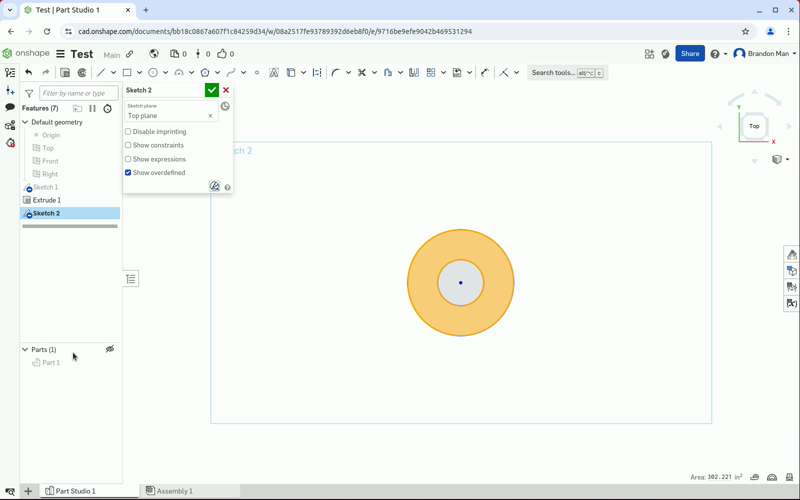
key(shift+e)
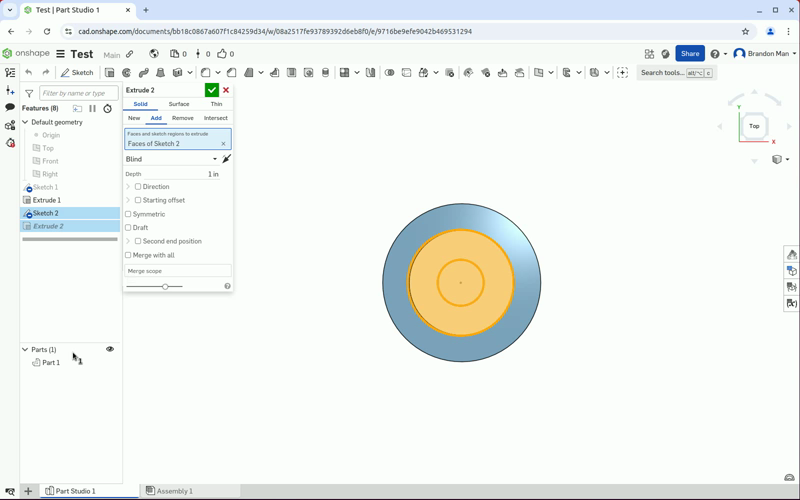
mouse_move(143, 106)
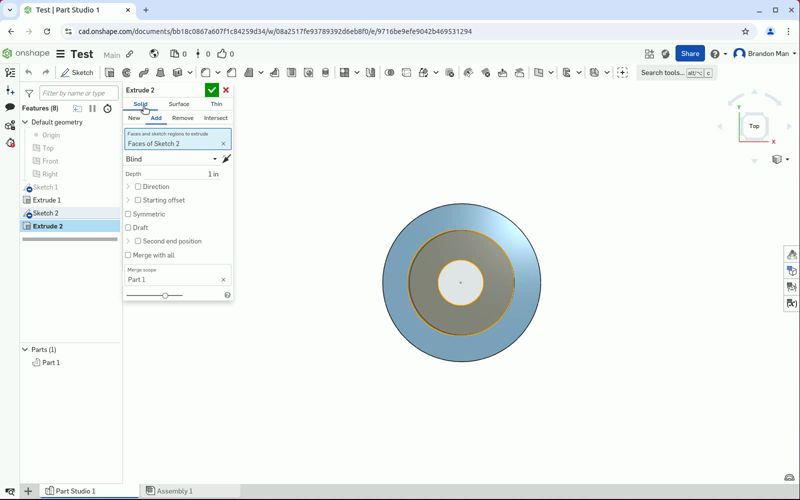
click(143, 106)
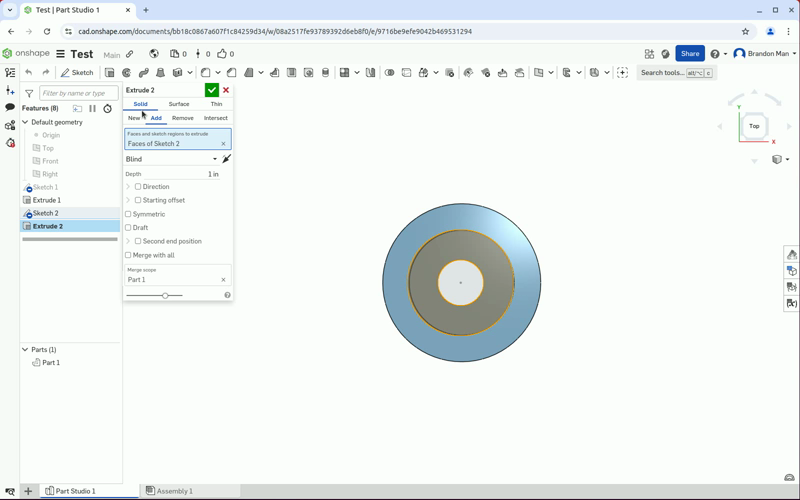
mouse_move(137, 120)
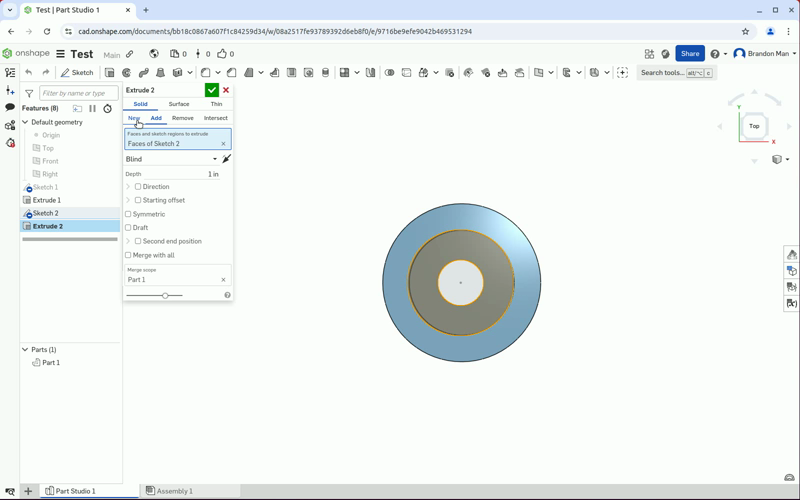
click(137, 120)
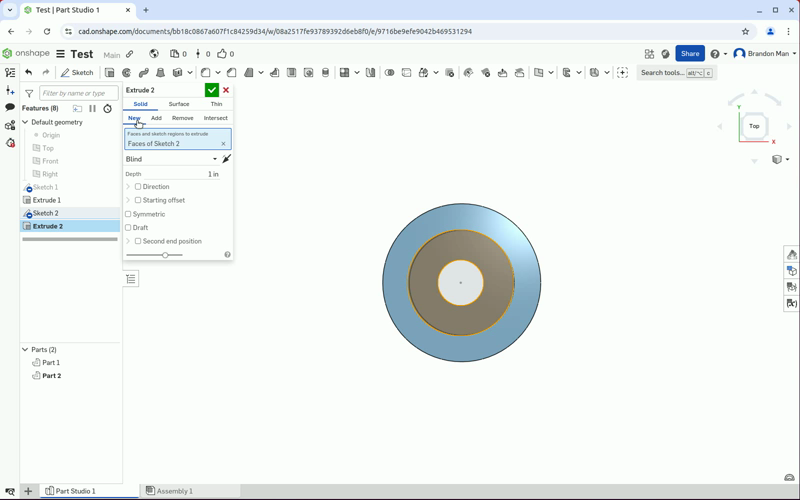
key(tab, 4)
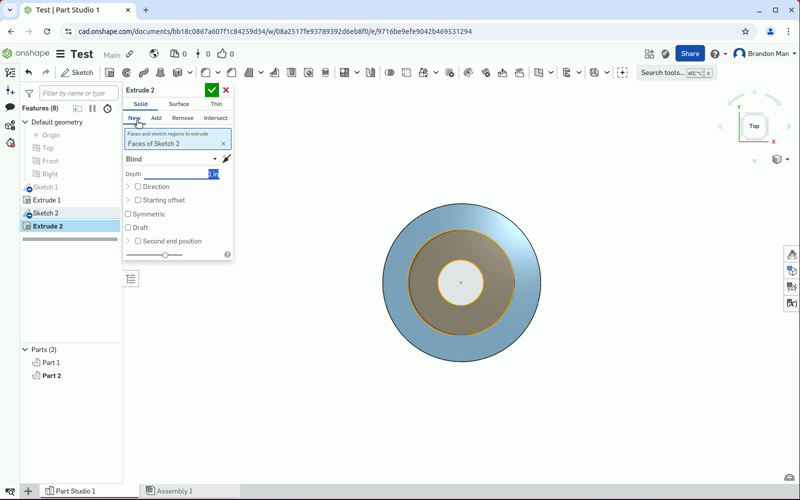
text(8.906)
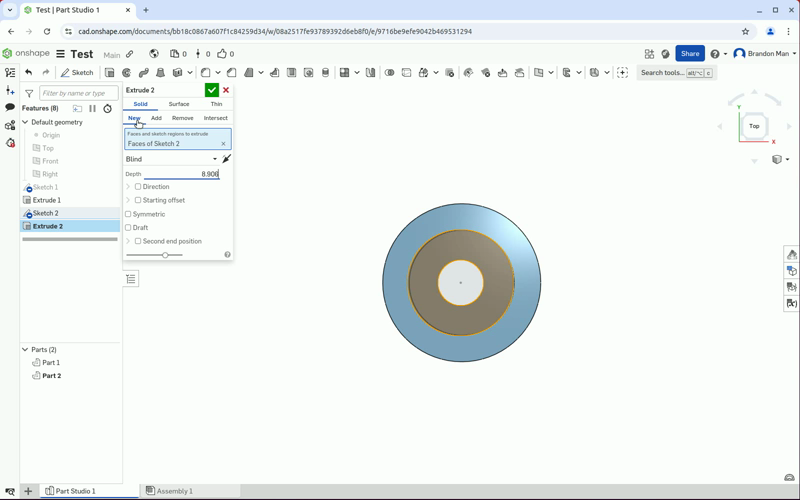
key(enter)
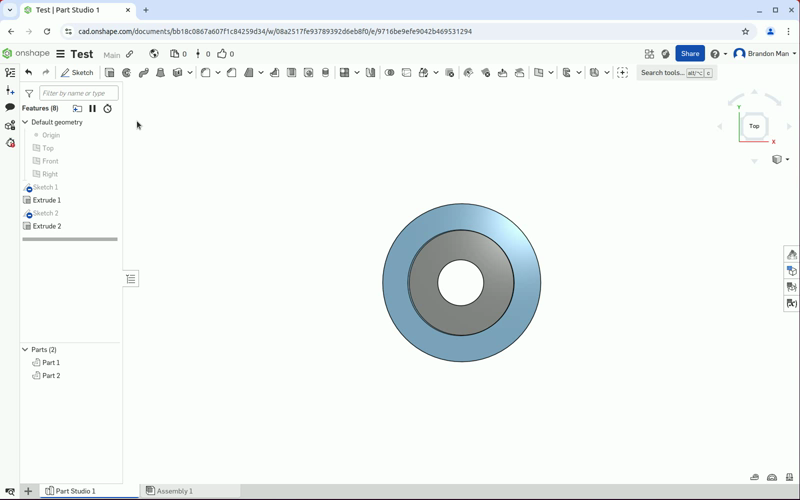
key(shift+h)
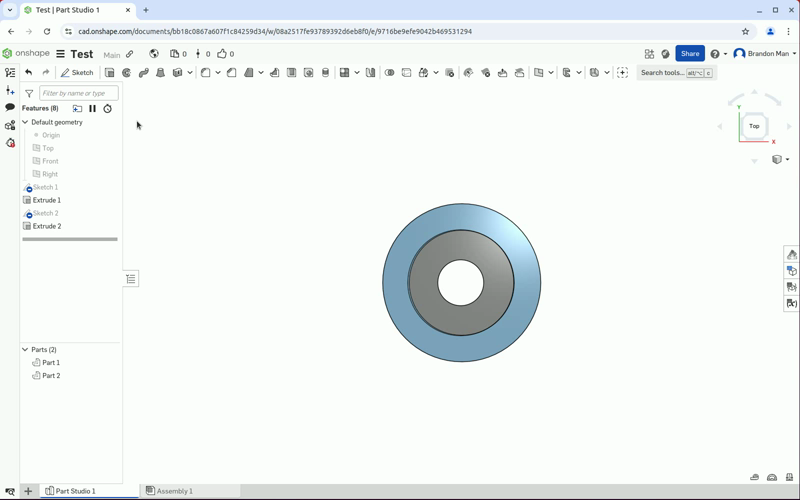
key(shift+h)
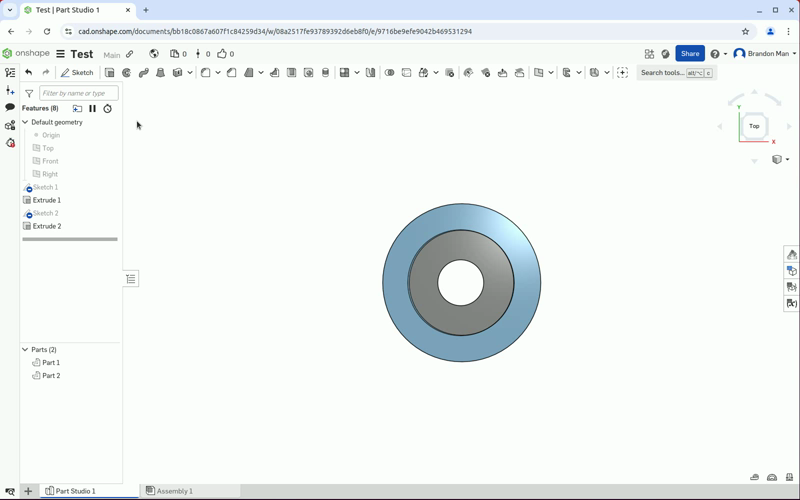
mouse_move(73, 189)
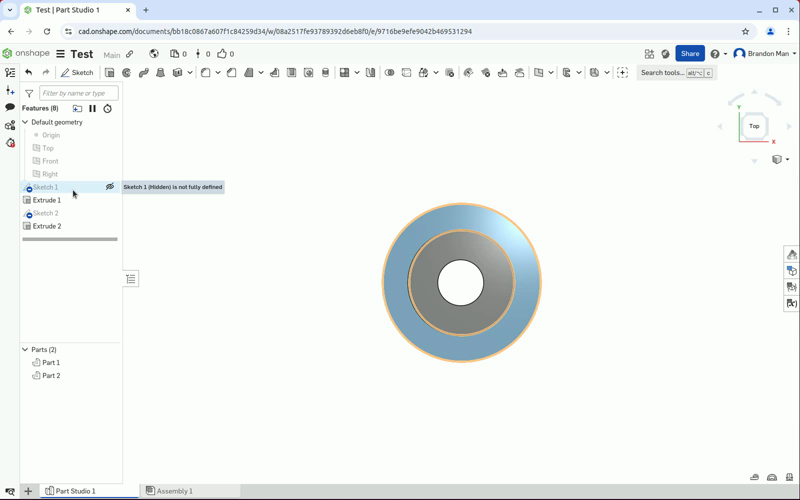
click(73, 189)
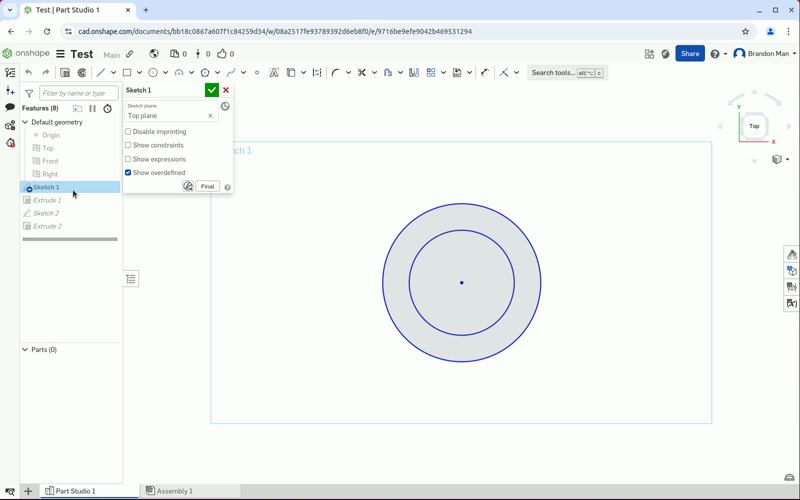
mouse_move(229, 92)
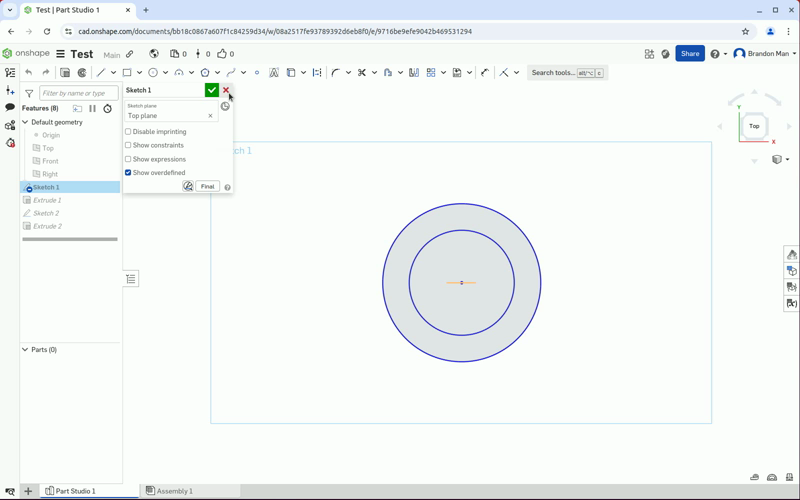
click(229, 92)
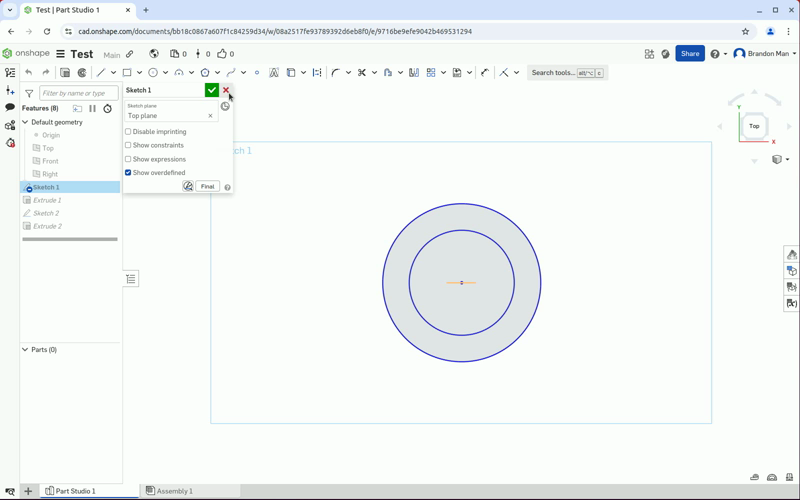
key(shift+s)
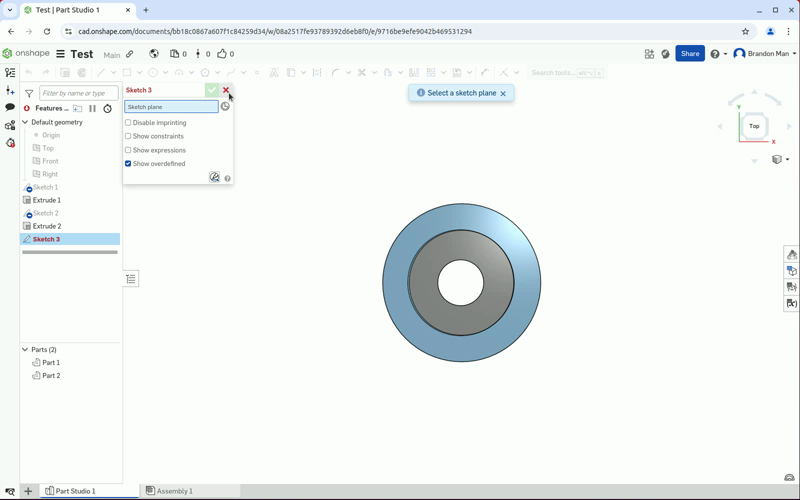
mouse_move(73, 150)
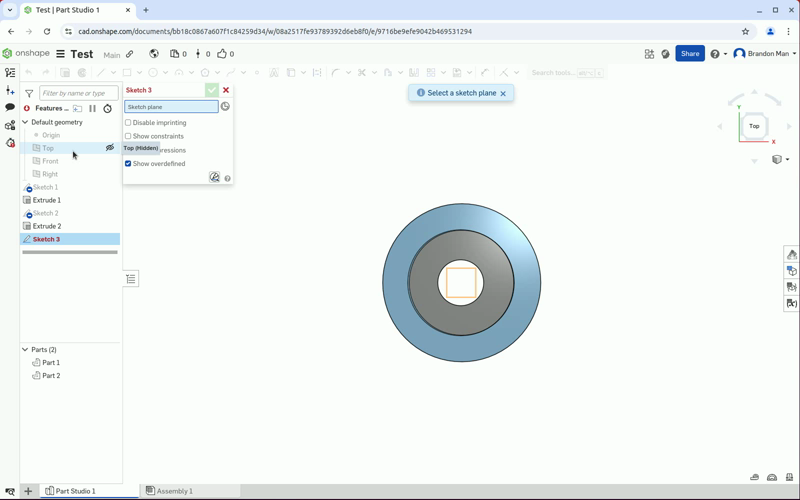
click(73, 150)
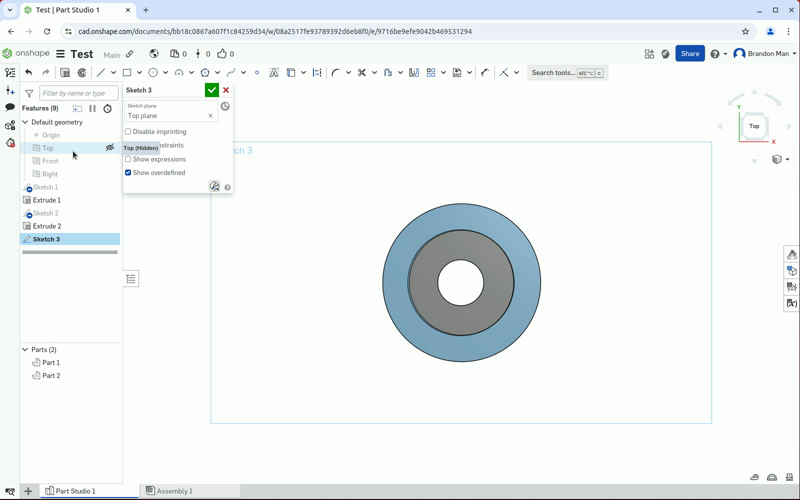
mouse_move(73, 352)
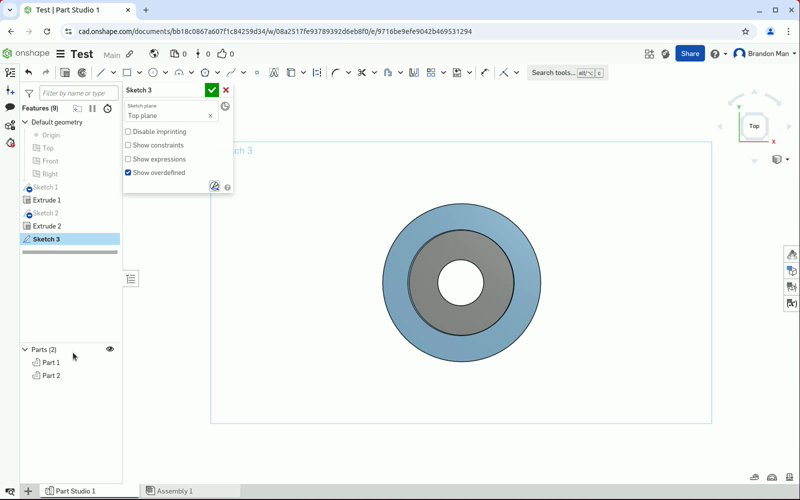
key(y)
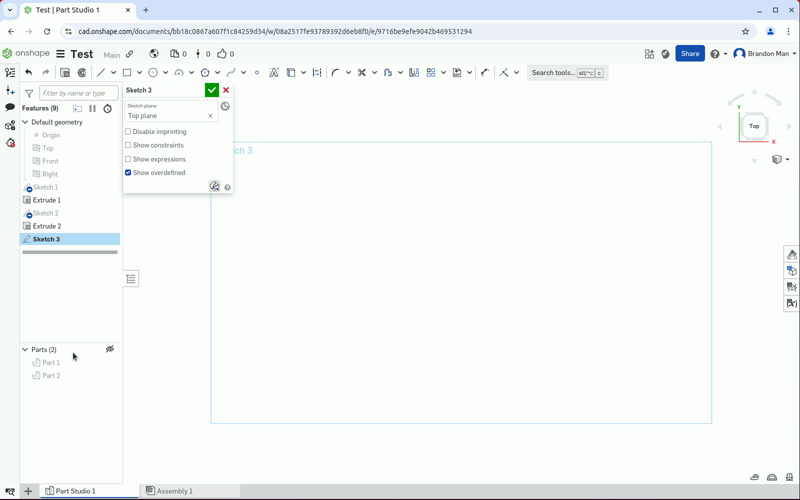
key(c)
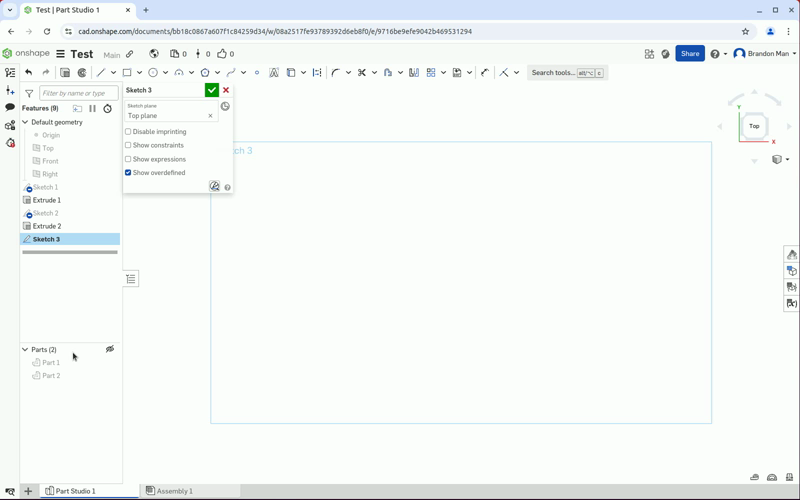
key_down(shift)
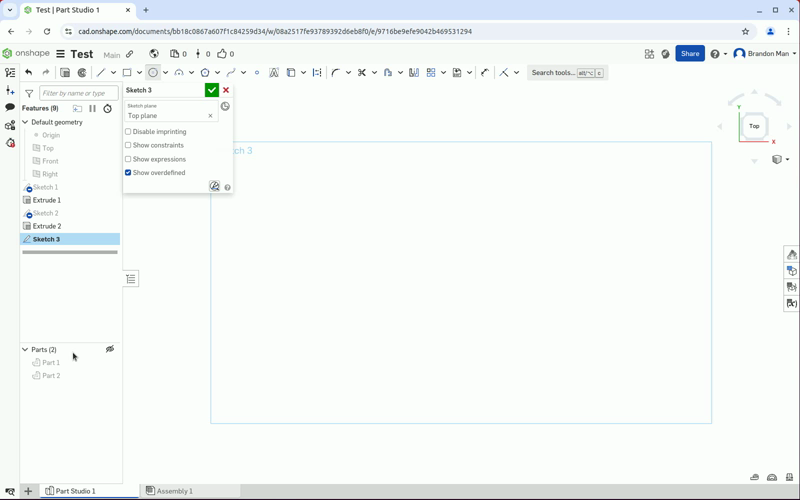
mouse_move(461, 282)
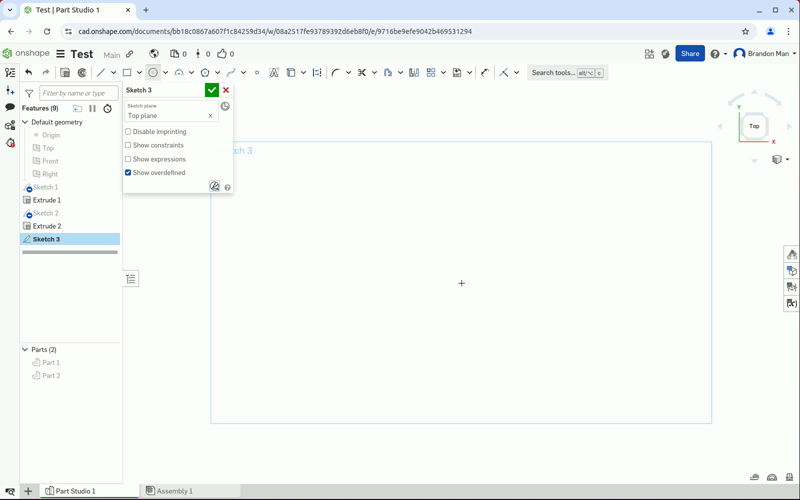
click(461, 282)
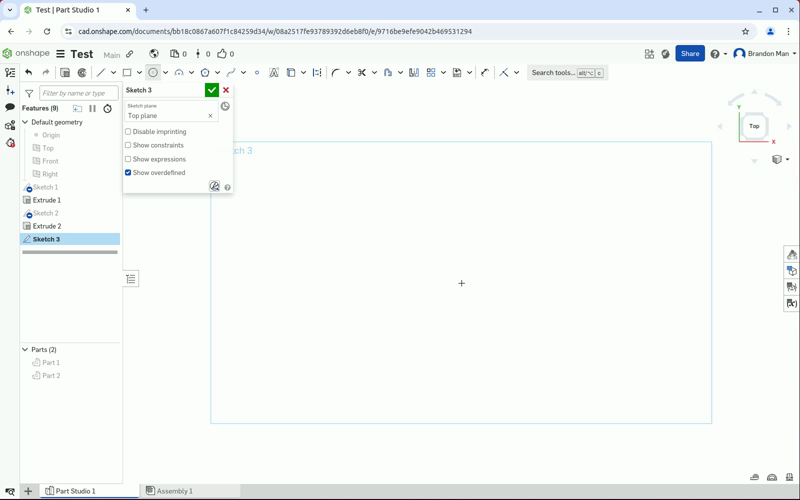
key_up(shift)
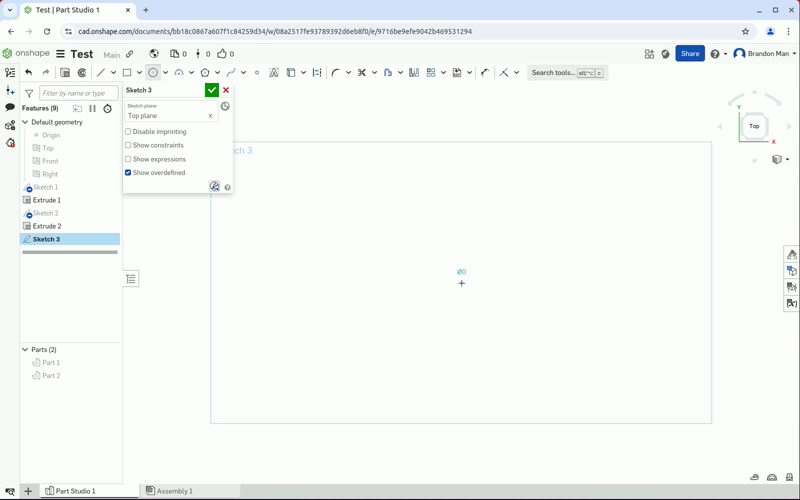
mouse_move(540, 282)
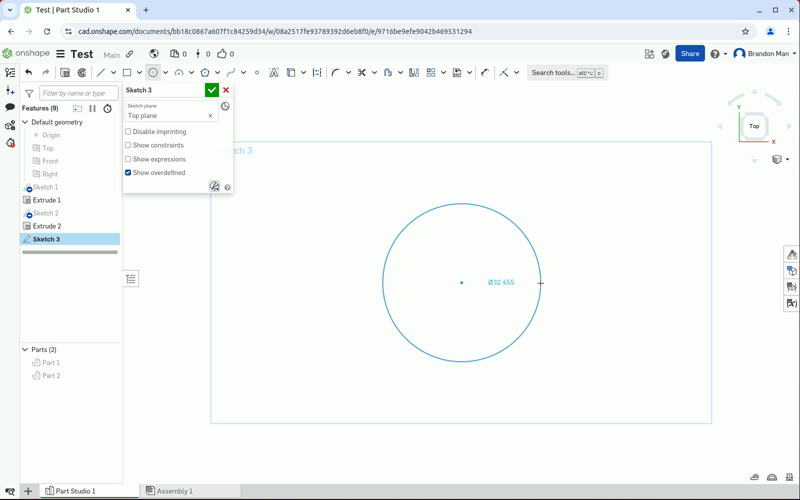
click(540, 282)
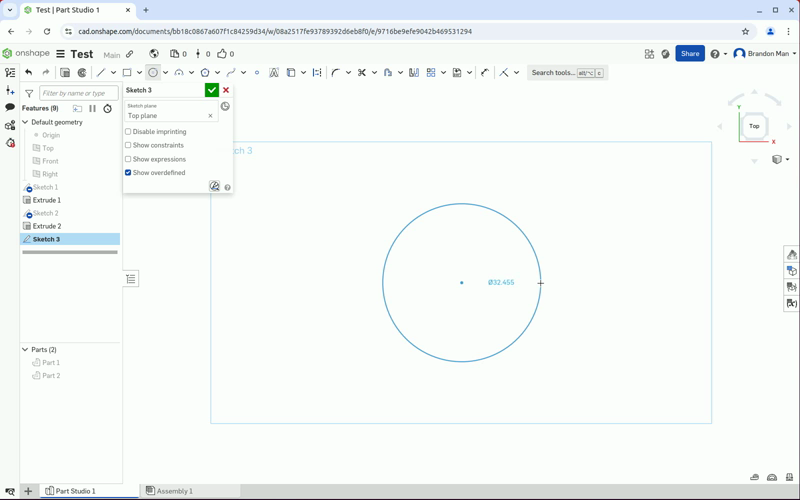
key(esc)
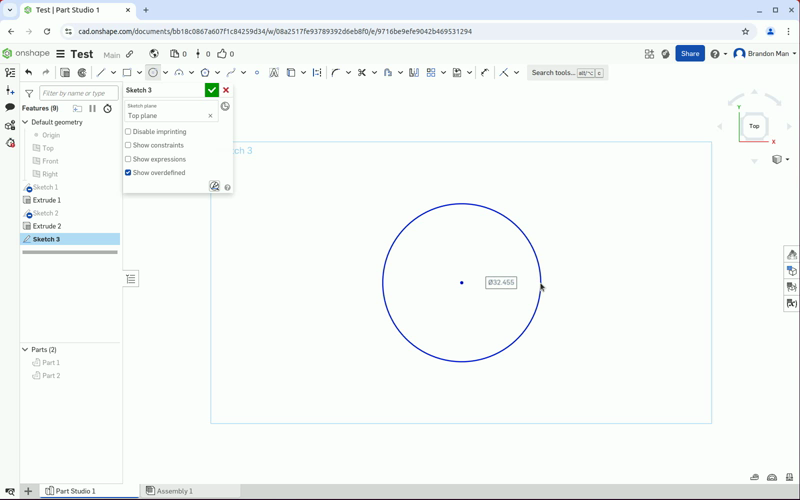
key(c)
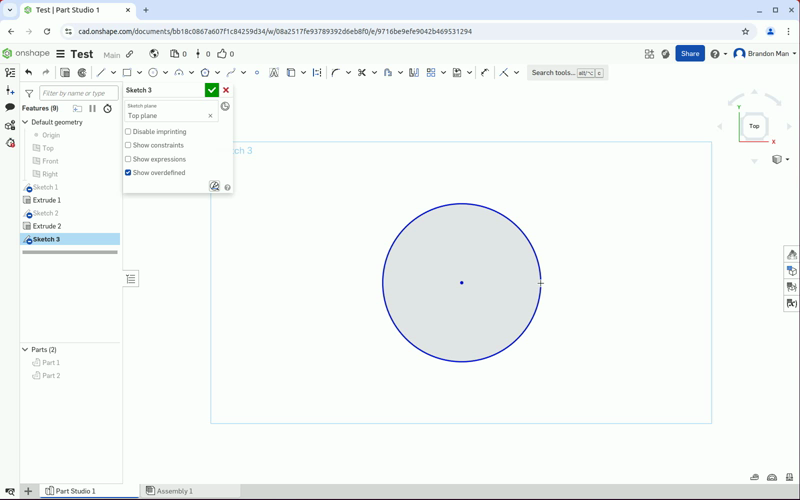
key_down(shift)
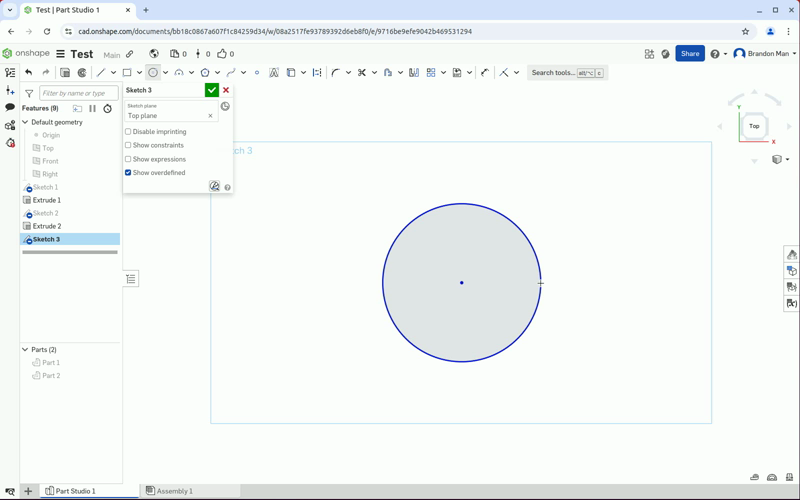
mouse_move(461, 282)
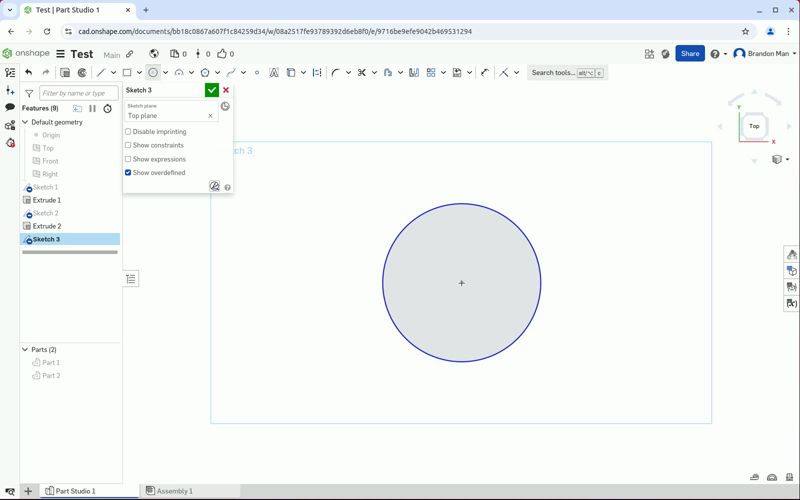
click(461, 282)
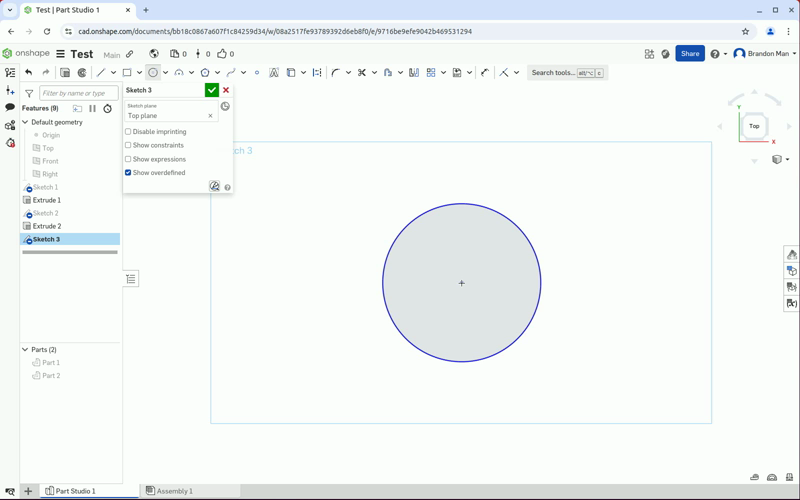
key_up(shift)
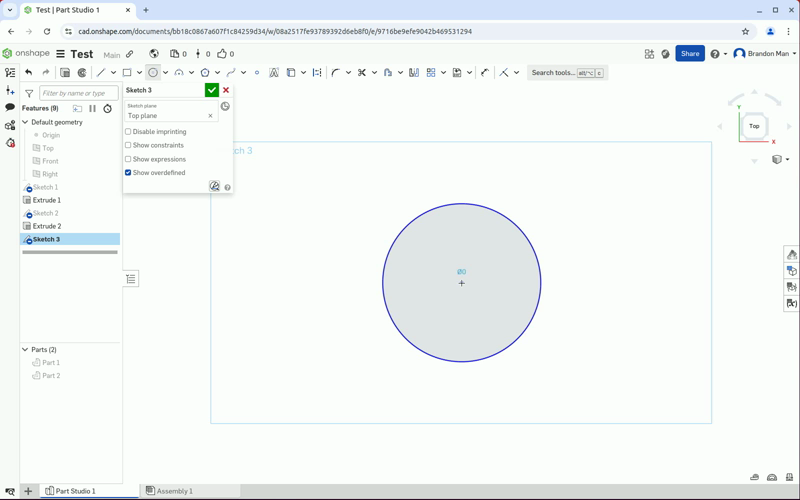
mouse_move(514, 282)
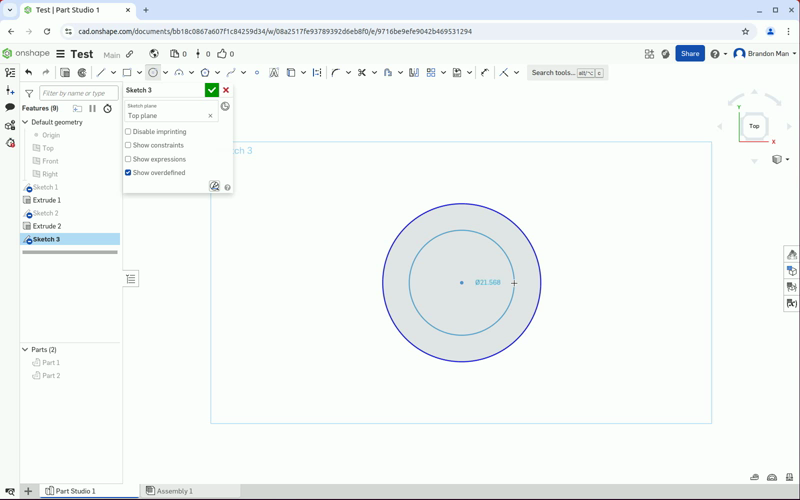
click(514, 282)
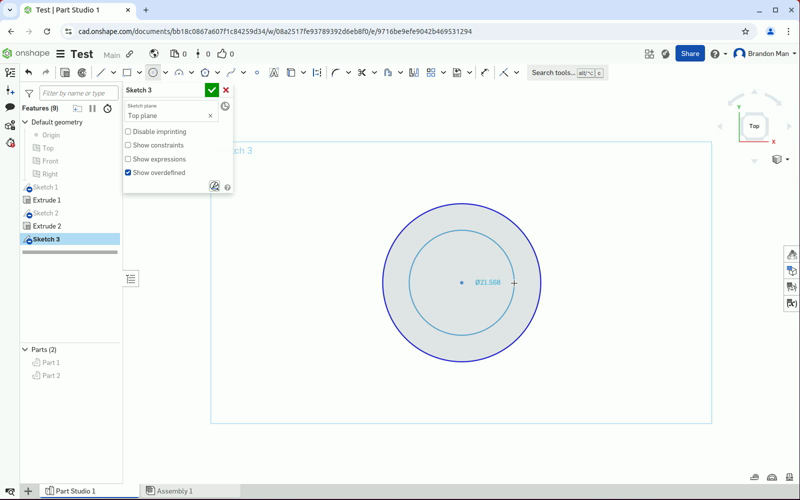
key(esc)
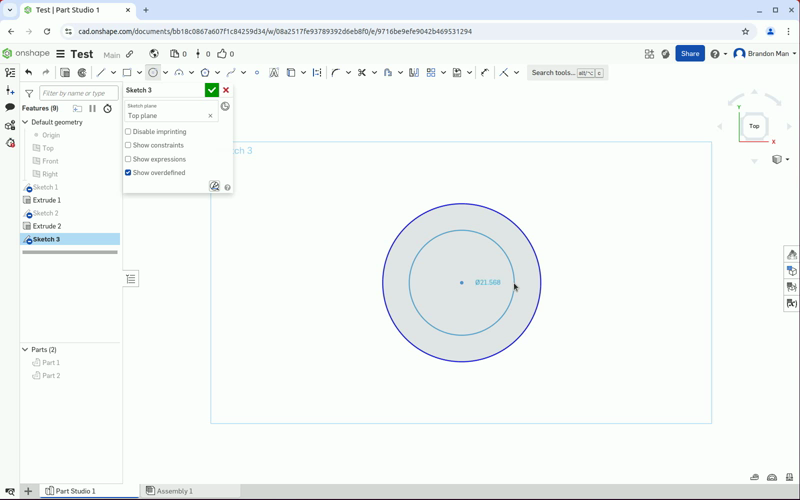
mouse_move(400, 307)
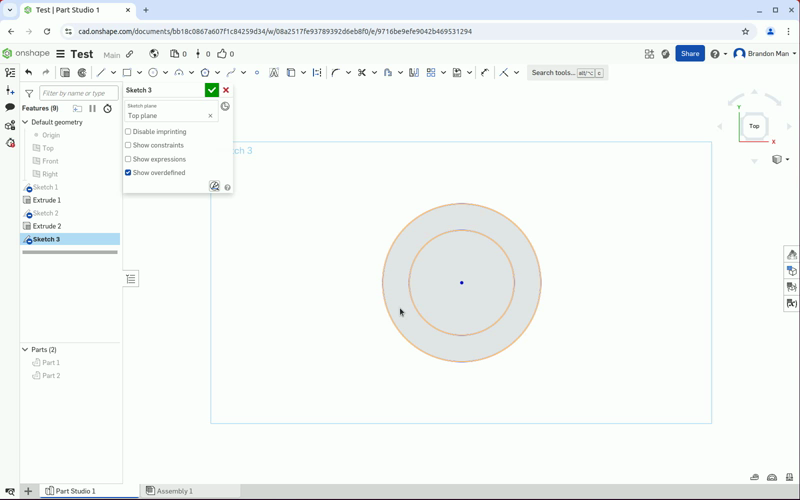
click(400, 307)
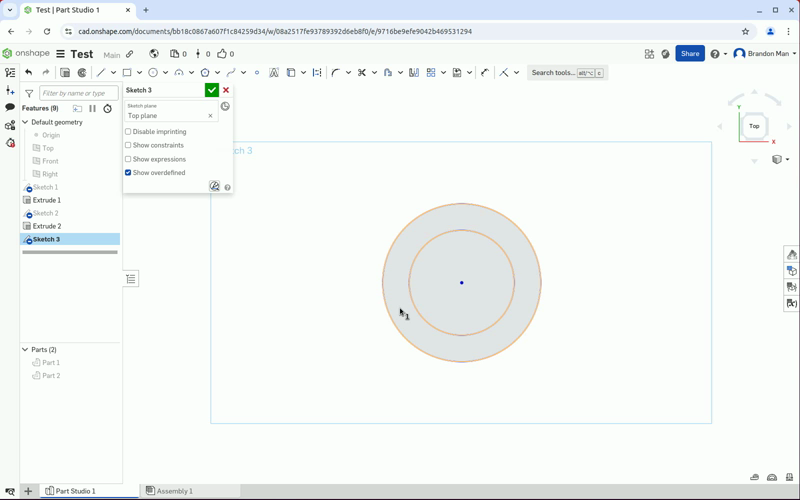
mouse_move(73, 352)
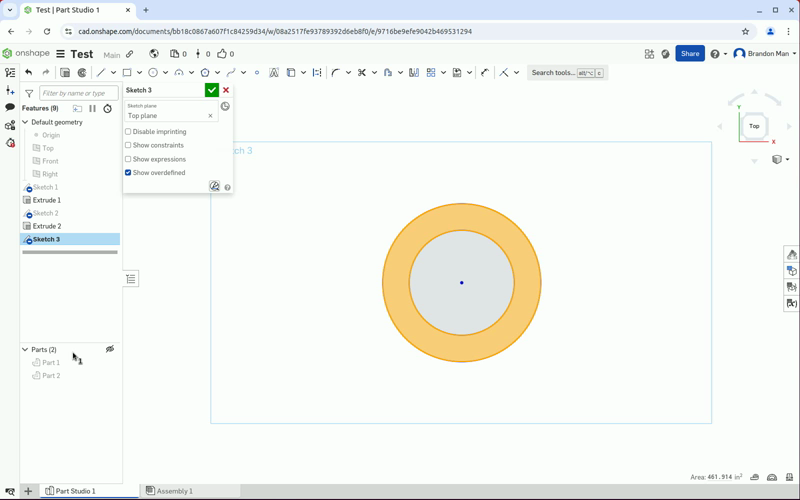
key(shift+y)
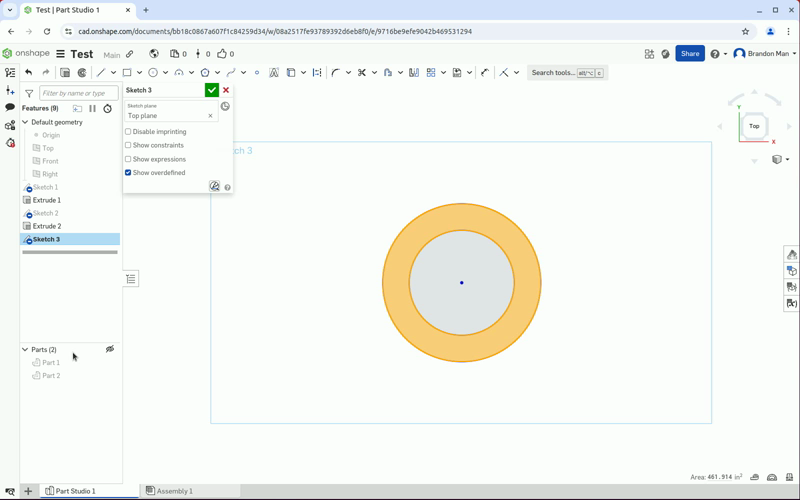
key(shift+e)
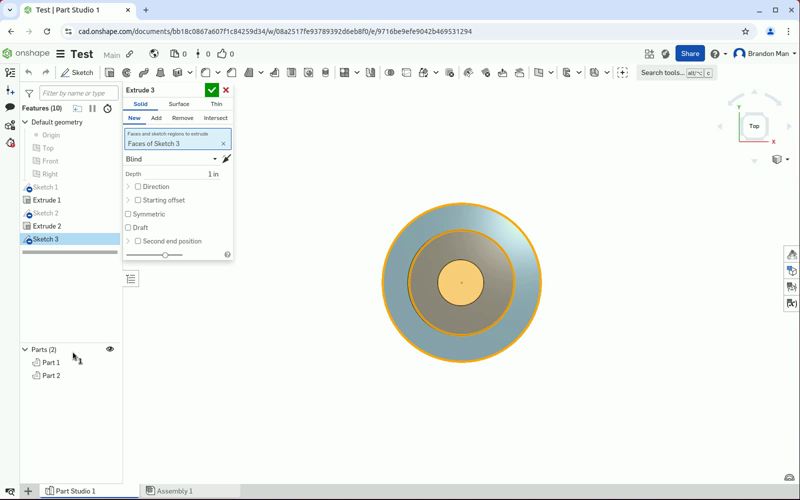
mouse_move(143, 106)
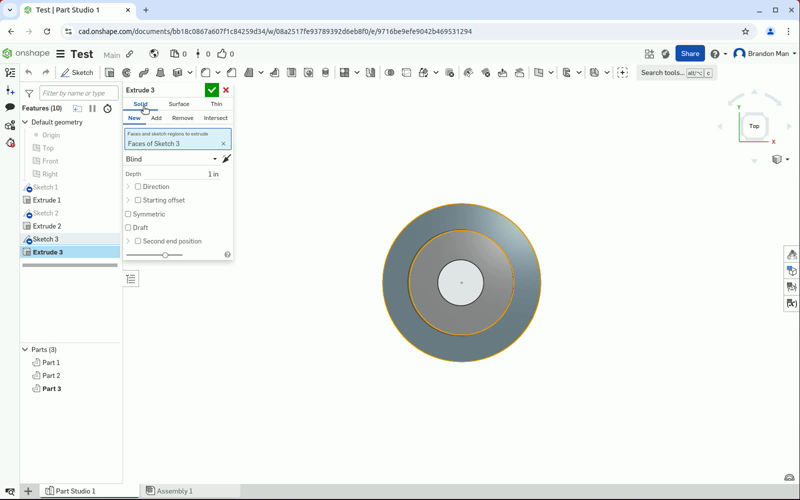
click(143, 106)
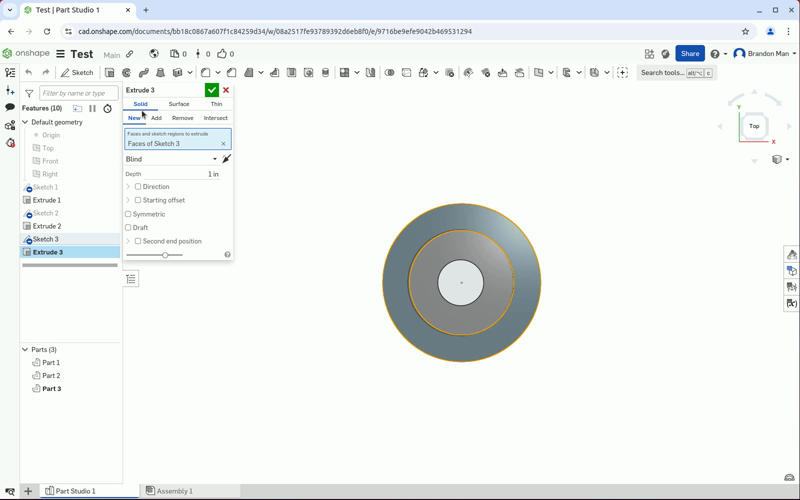
mouse_move(137, 120)
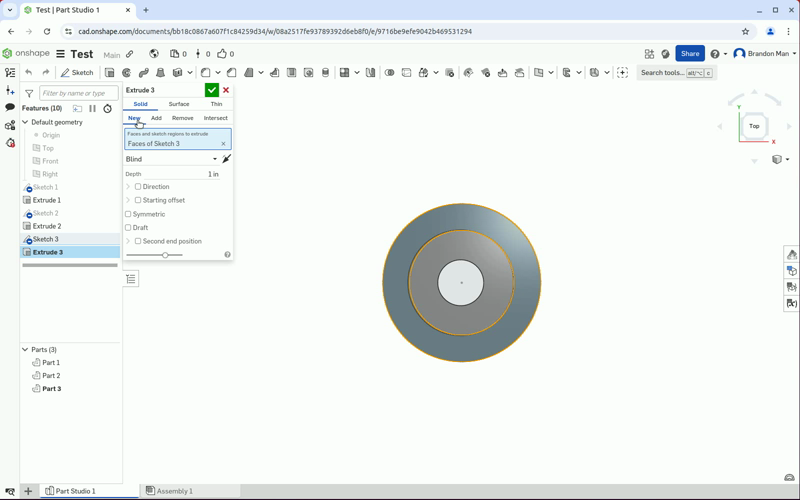
click(137, 120)
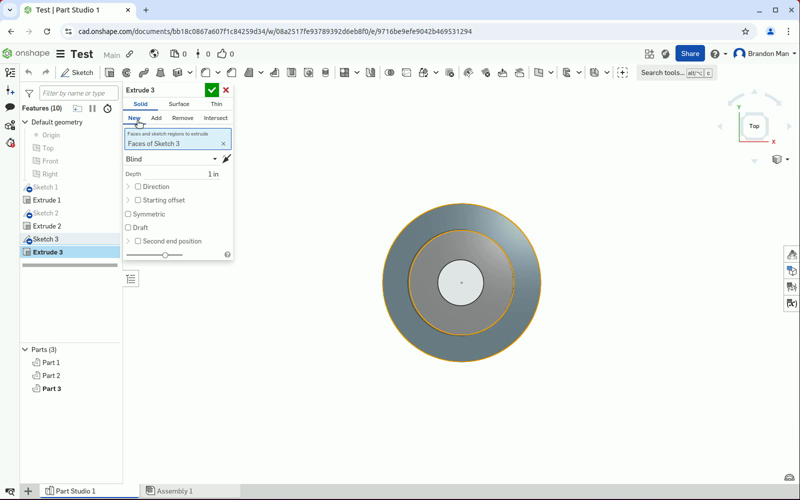
key(tab, 4)
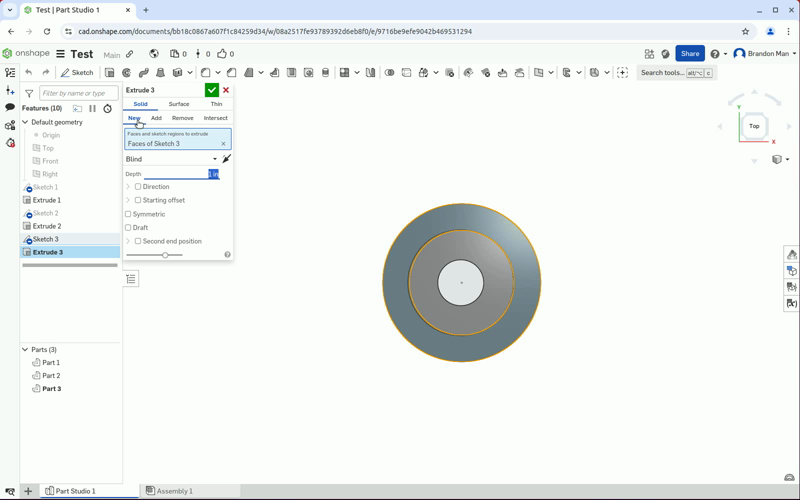
text(8.906)
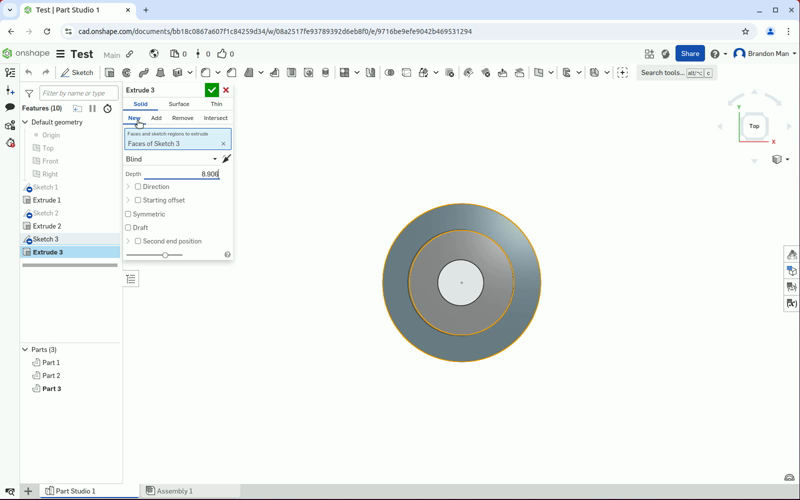
key(enter)
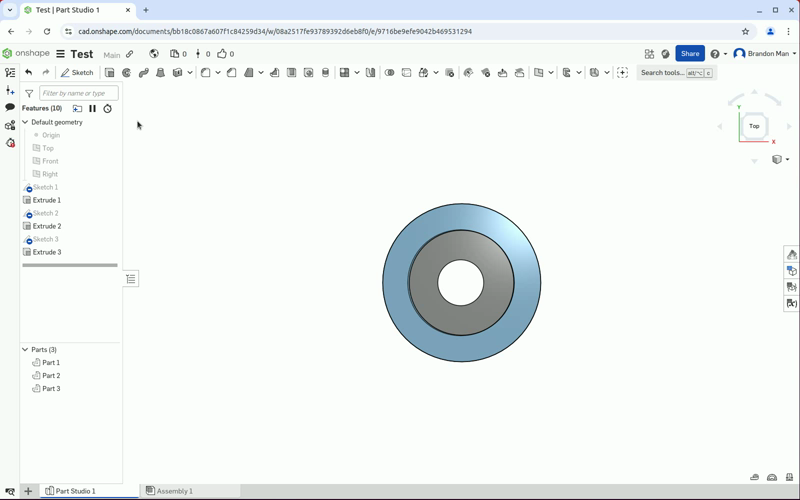
key(shift+h)
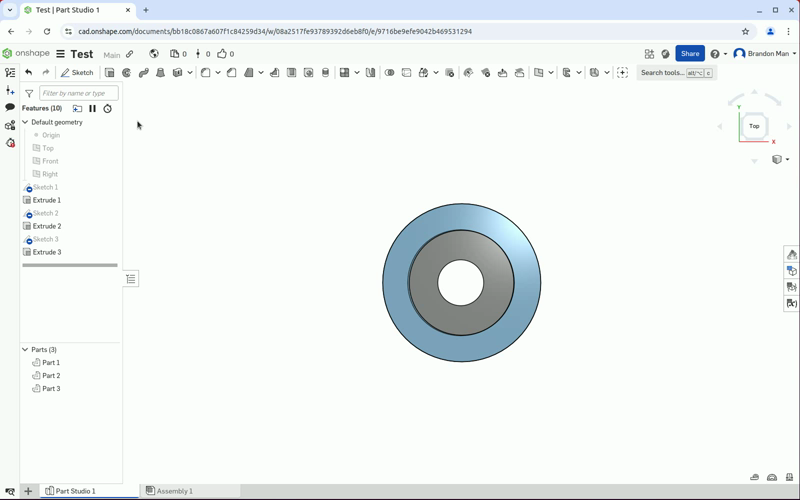
key(shift+h)
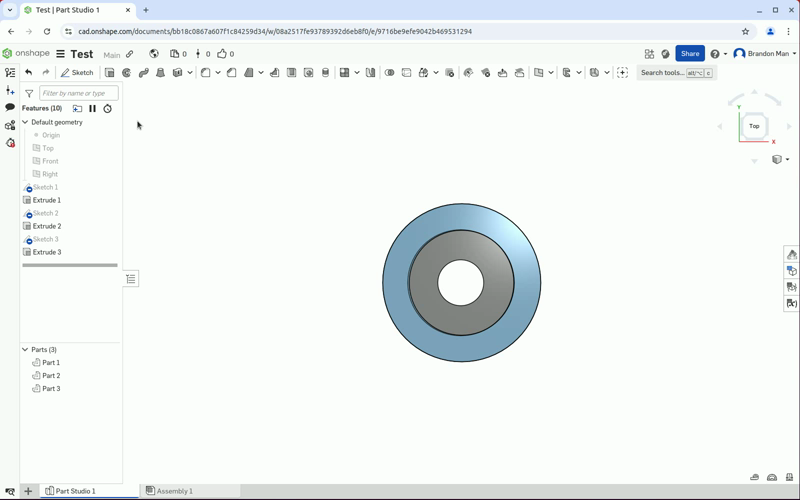
mouse_move(73, 189)
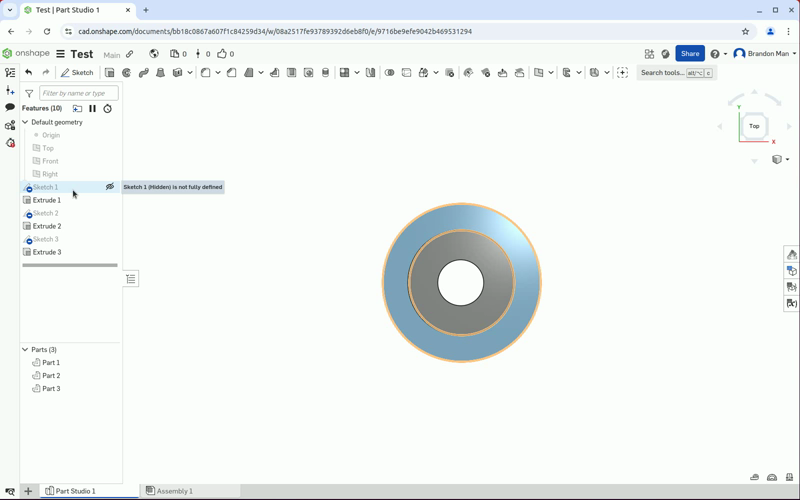
click(73, 189)
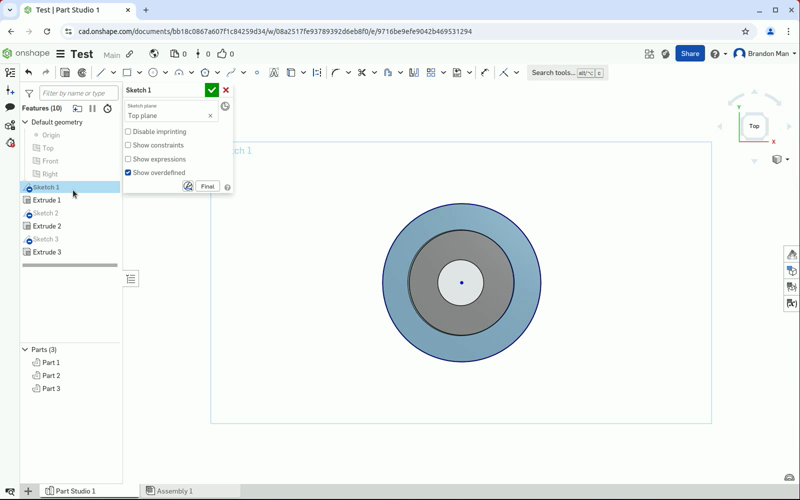
mouse_move(229, 92)
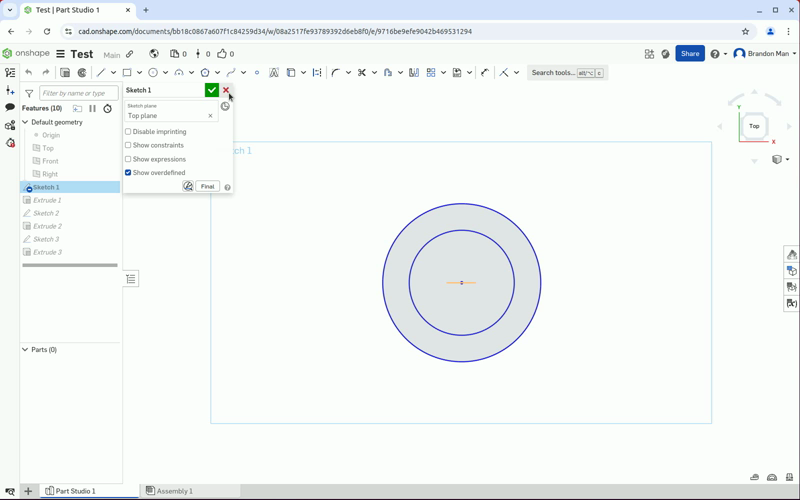
click(229, 92)
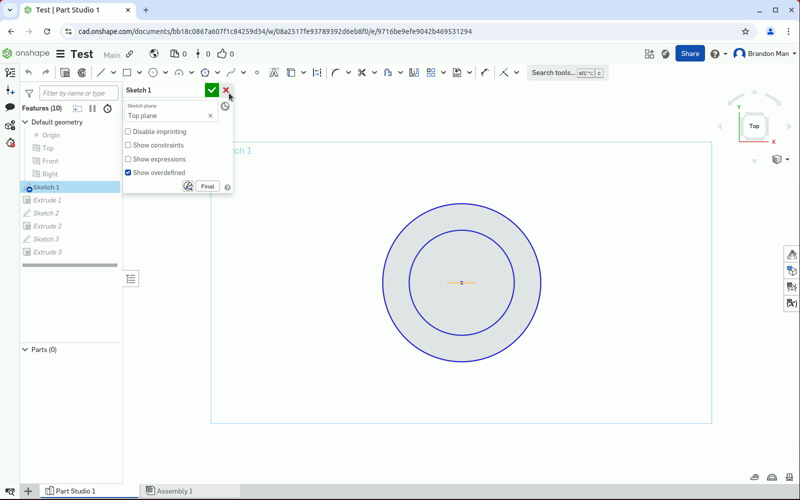
key(shift+s)
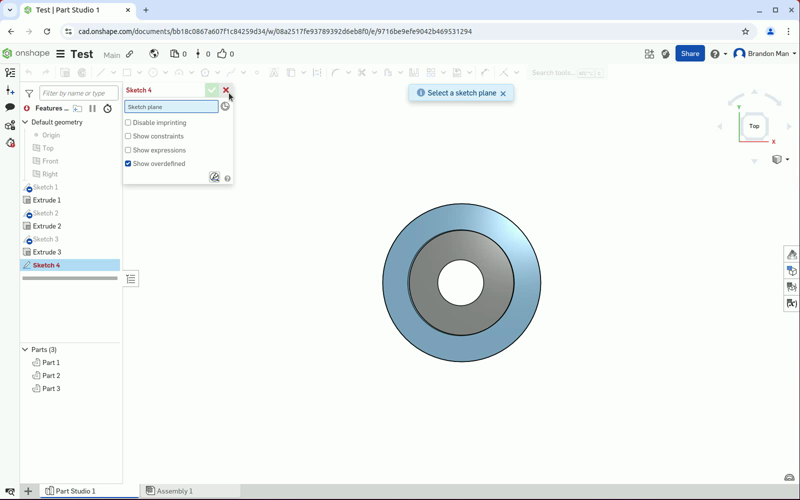
mouse_move(73, 150)
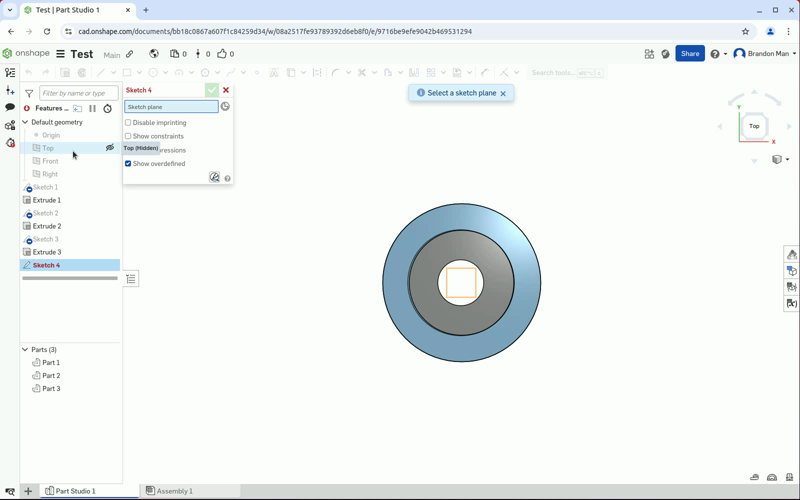
click(73, 150)
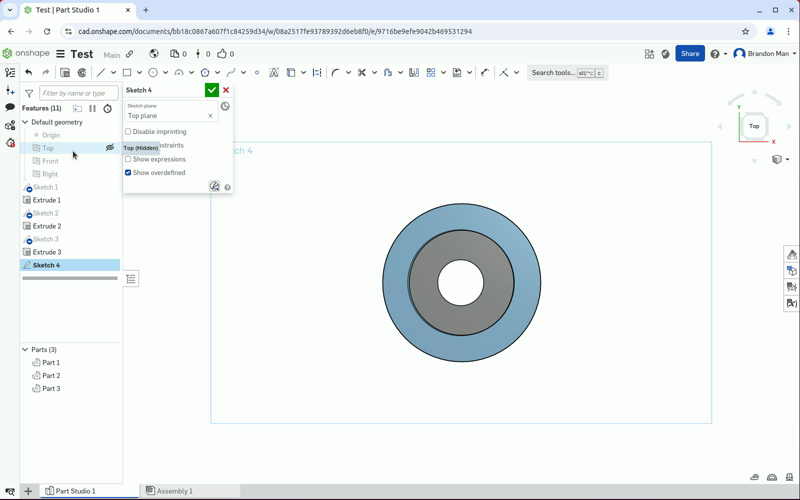
mouse_move(73, 352)
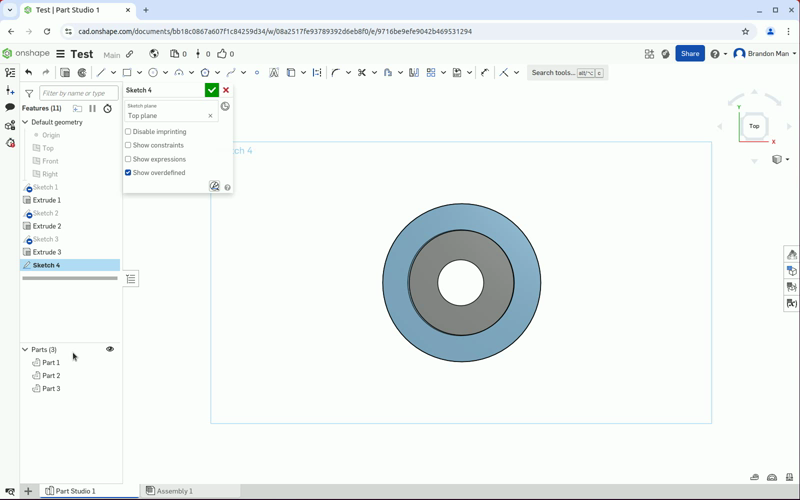
key(y)
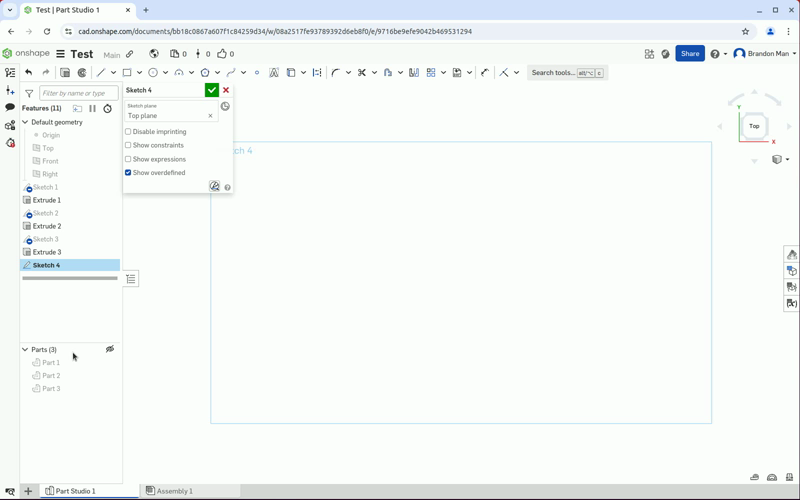
key(c)
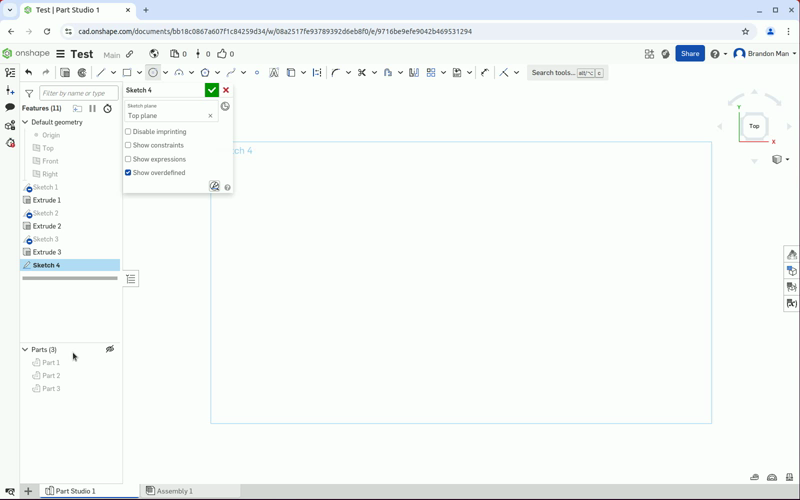
key_down(shift)
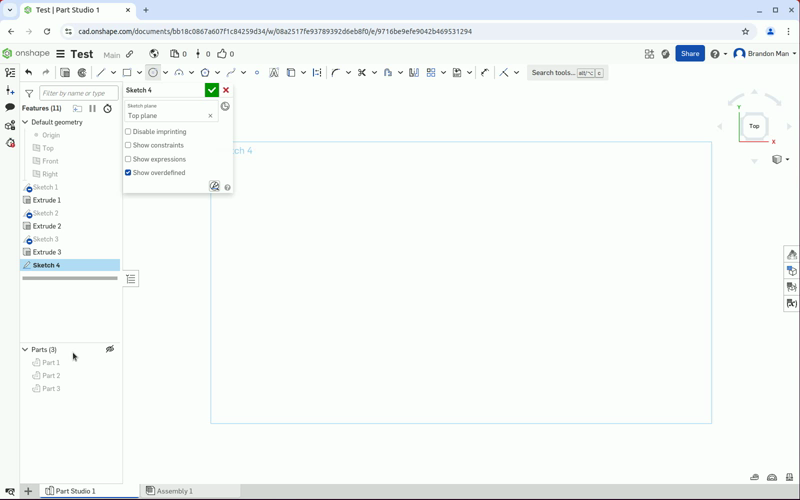
mouse_move(461, 282)
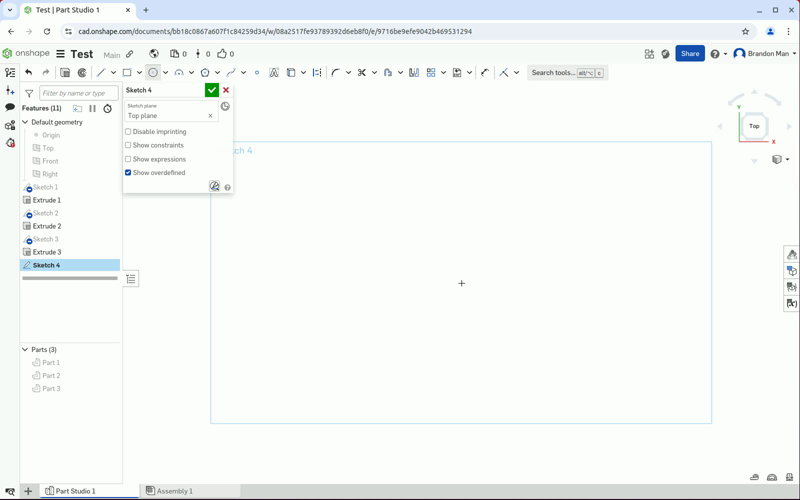
click(461, 282)
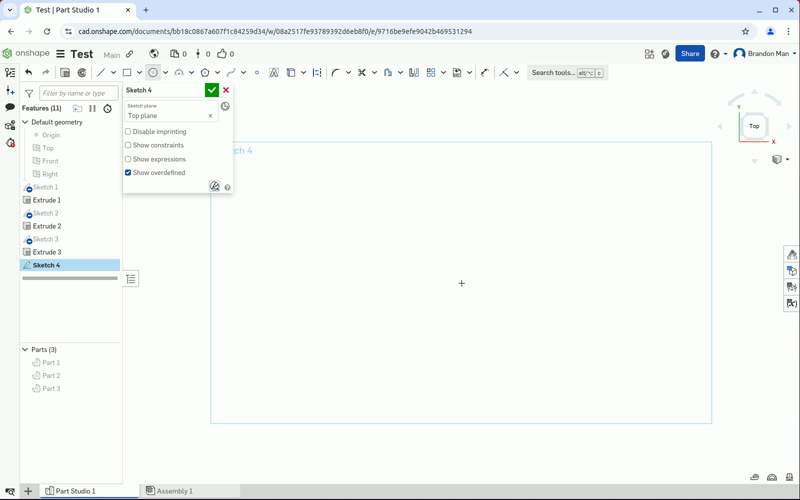
key_up(shift)
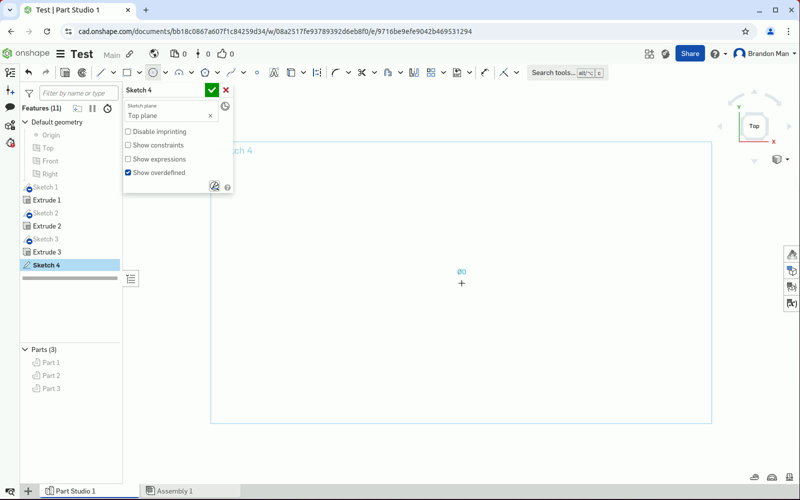
mouse_move(540, 282)
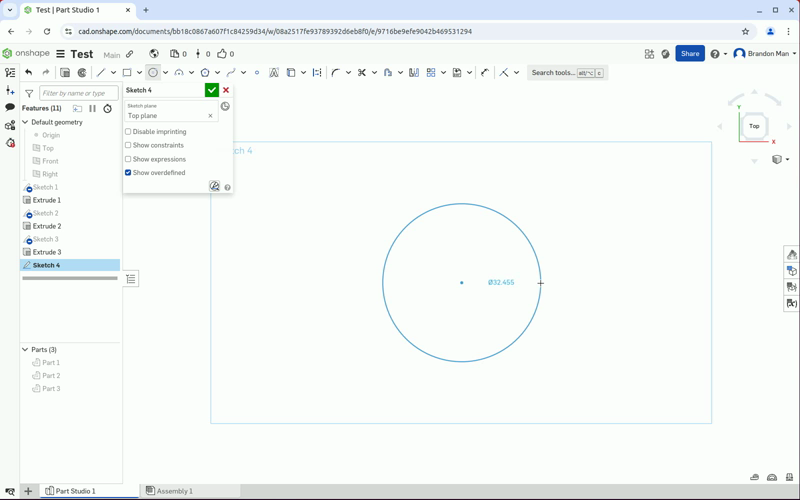
click(540, 282)
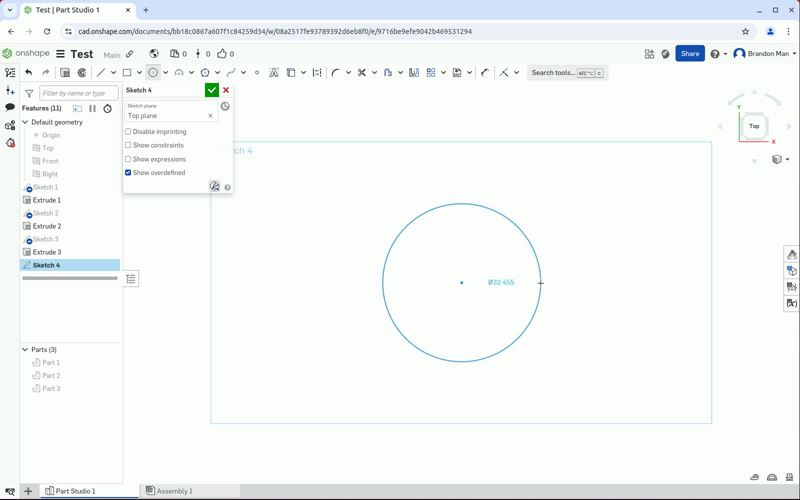
key(esc)
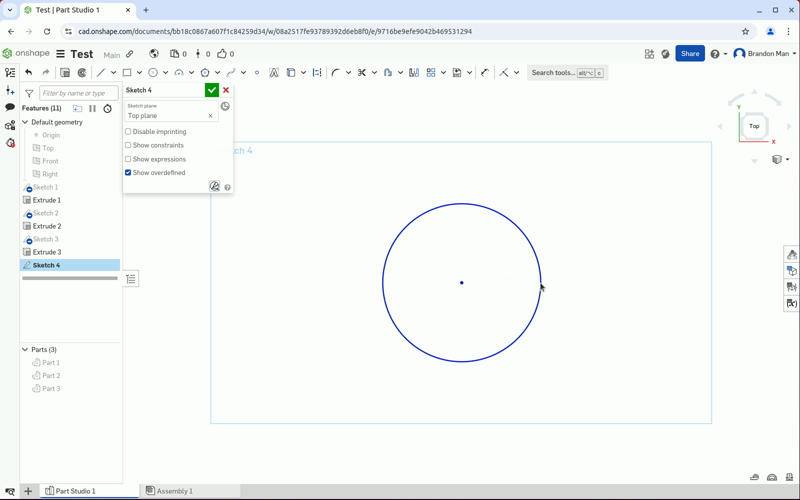
key(c)
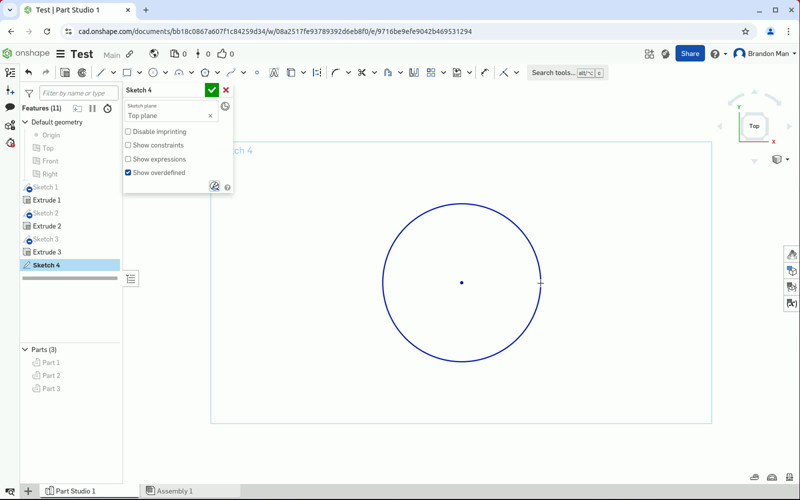
key_down(shift)
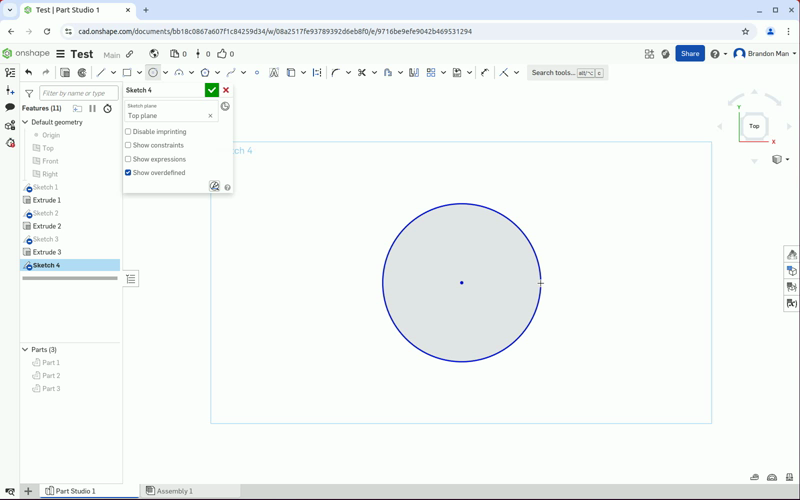
mouse_move(461, 282)
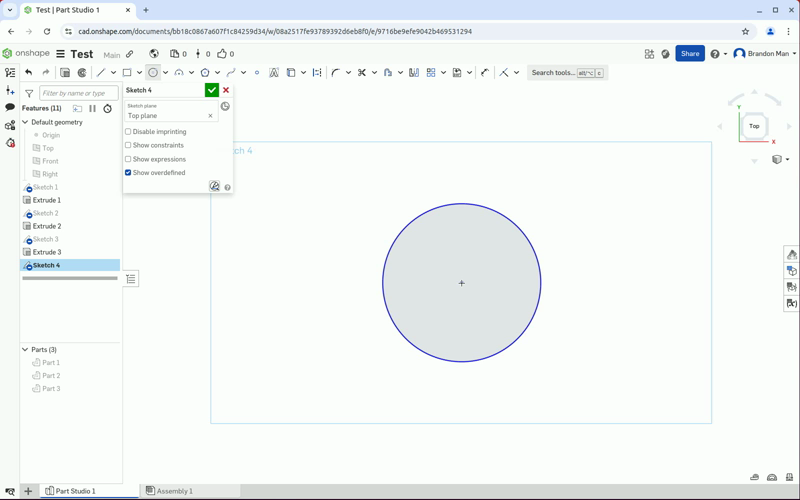
click(461, 282)
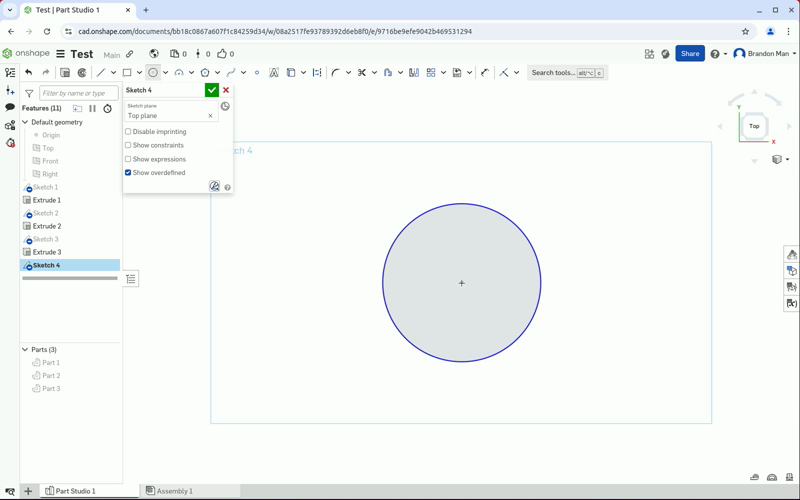
key_up(shift)
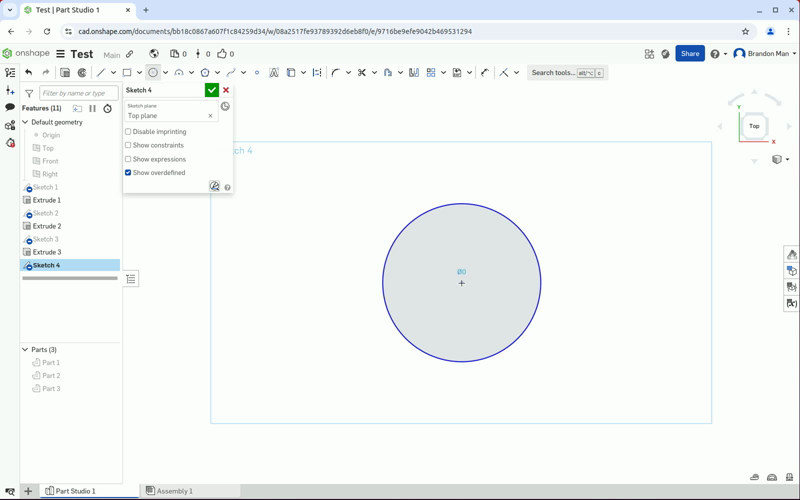
mouse_move(514, 282)
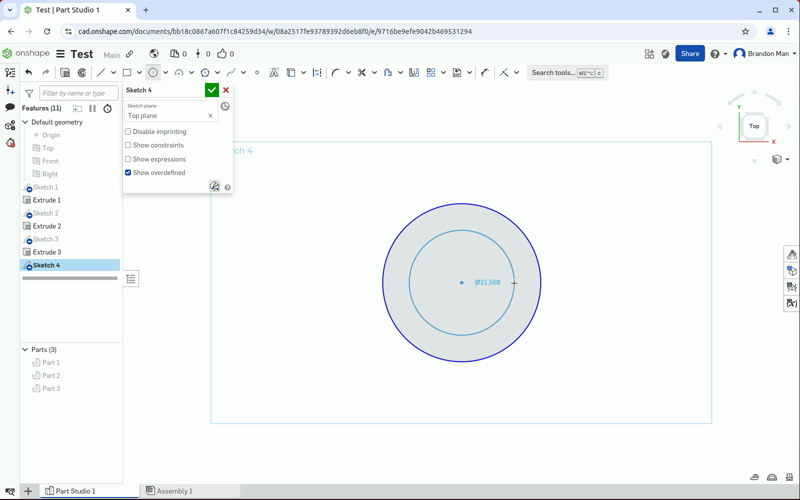
click(514, 282)
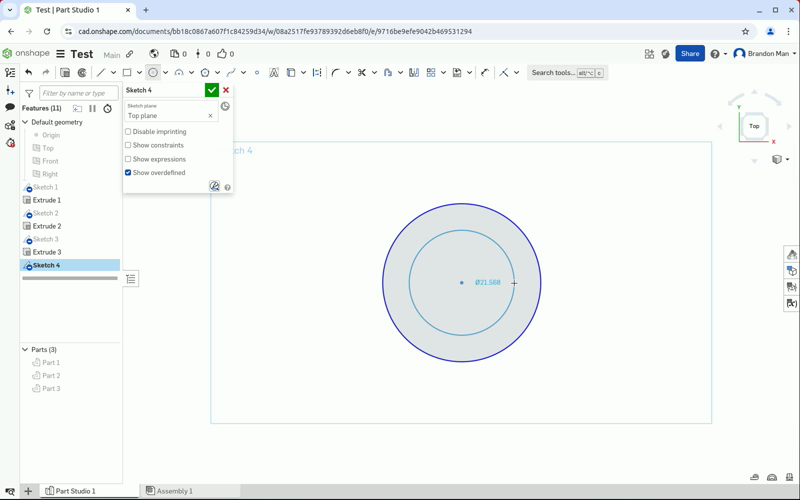
key(esc)
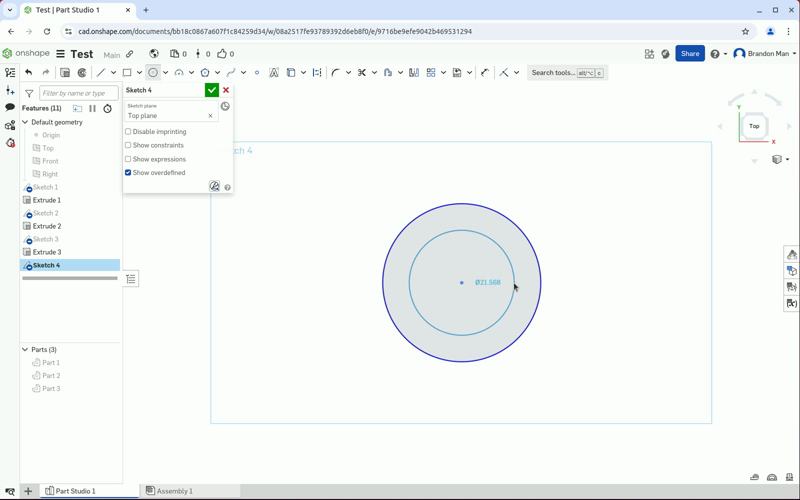
mouse_move(472, 223)
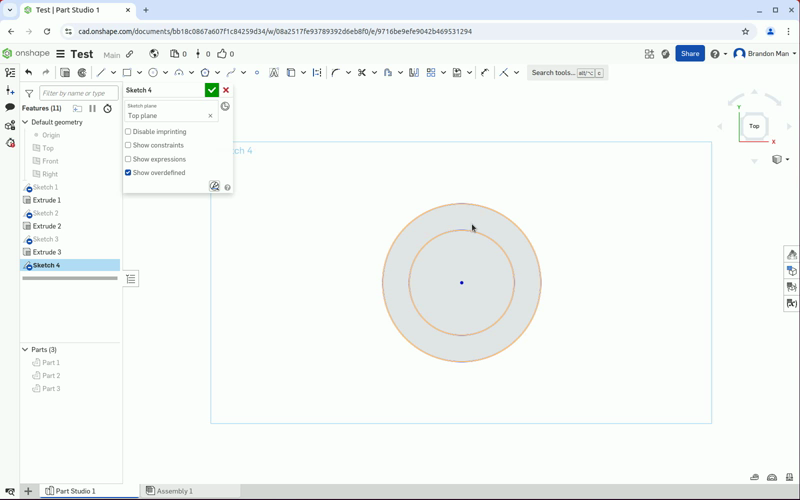
click(472, 223)
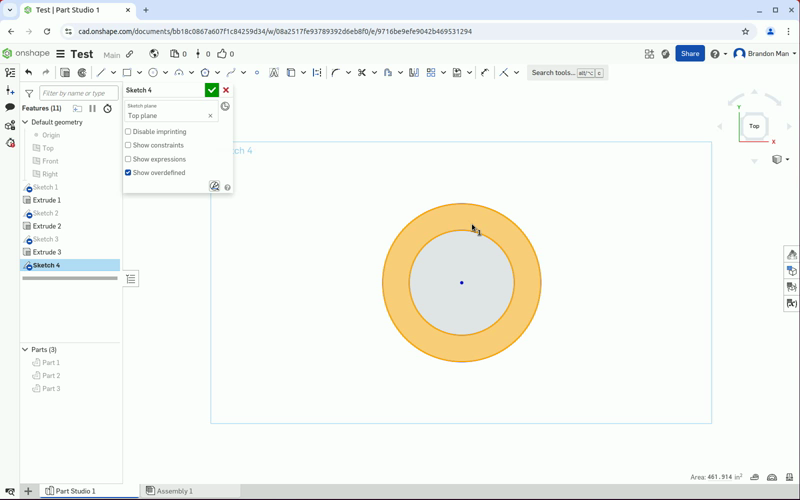
mouse_move(73, 352)
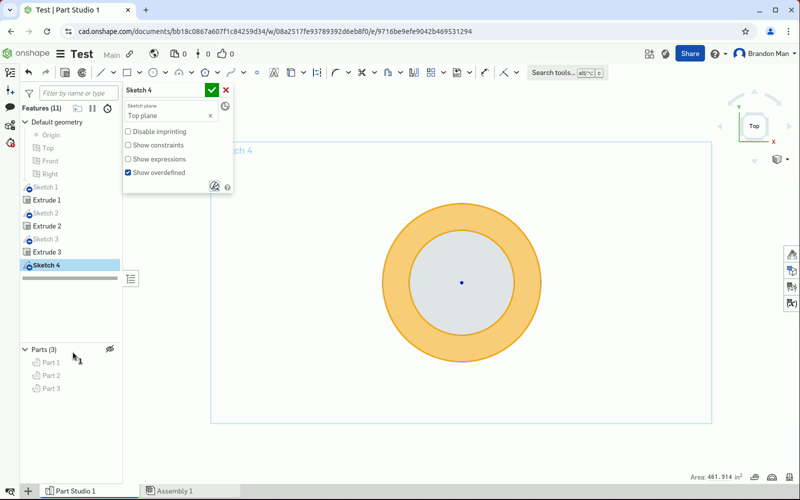
key(shift+y)
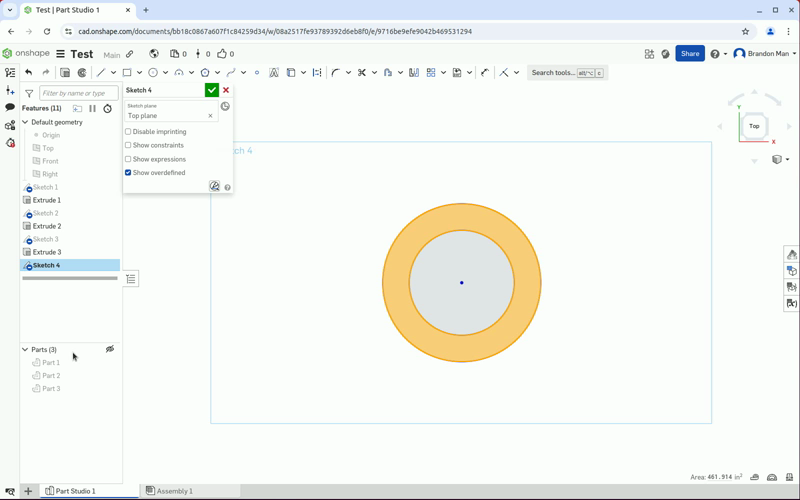
key(shift+e)
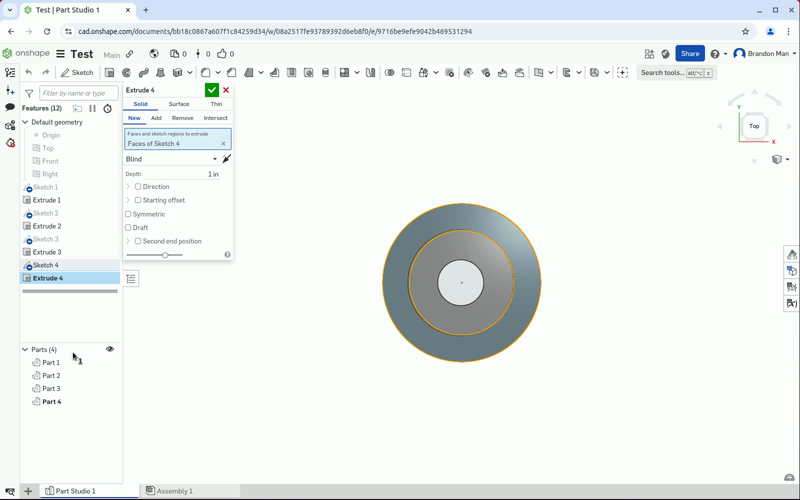
mouse_move(143, 106)
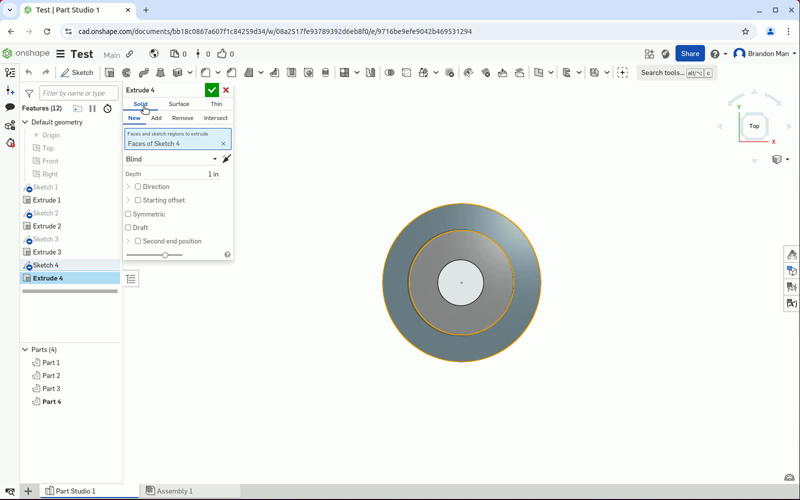
click(143, 106)
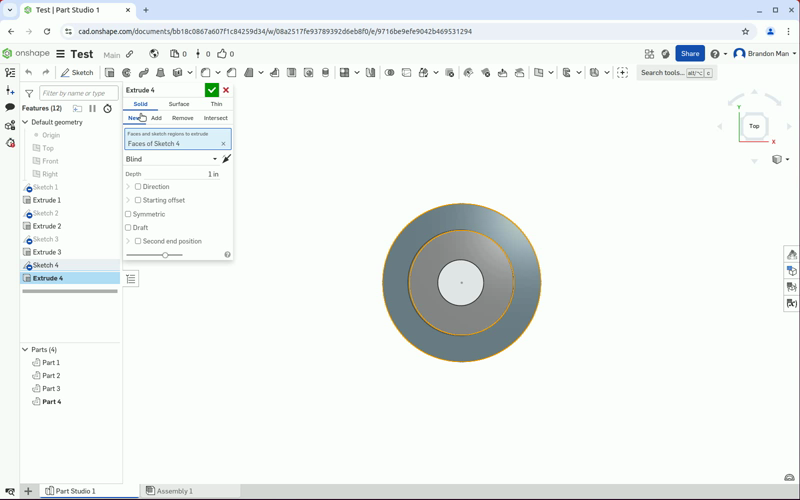
mouse_move(137, 120)
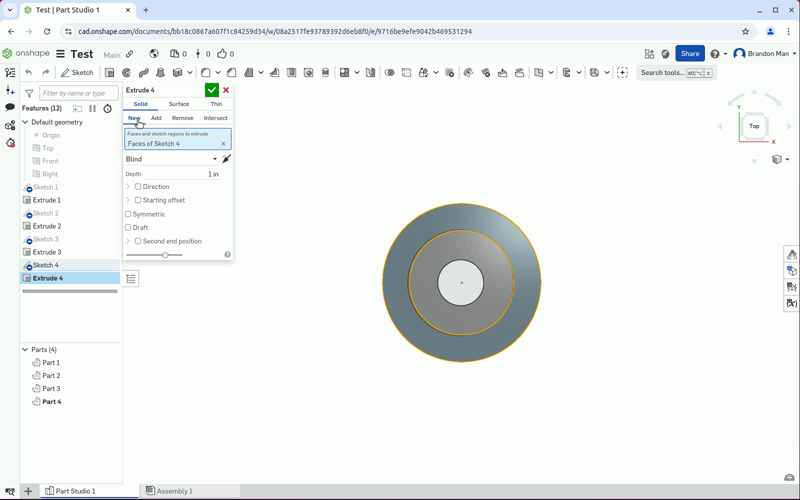
click(137, 120)
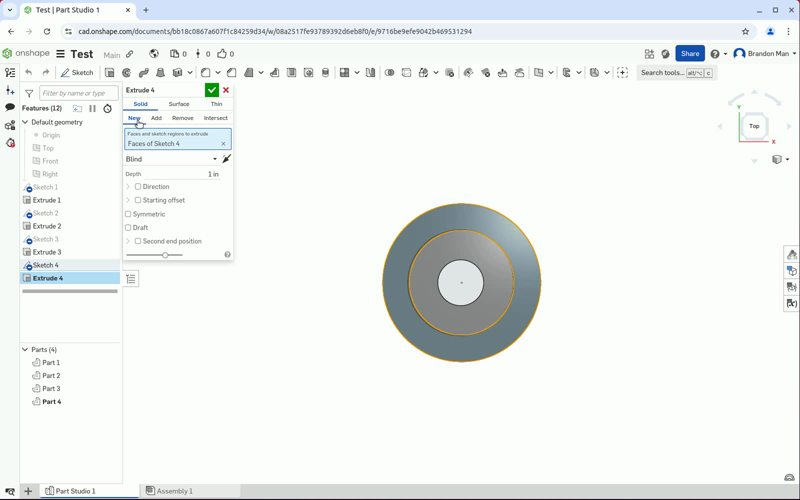
key(tab, 4)
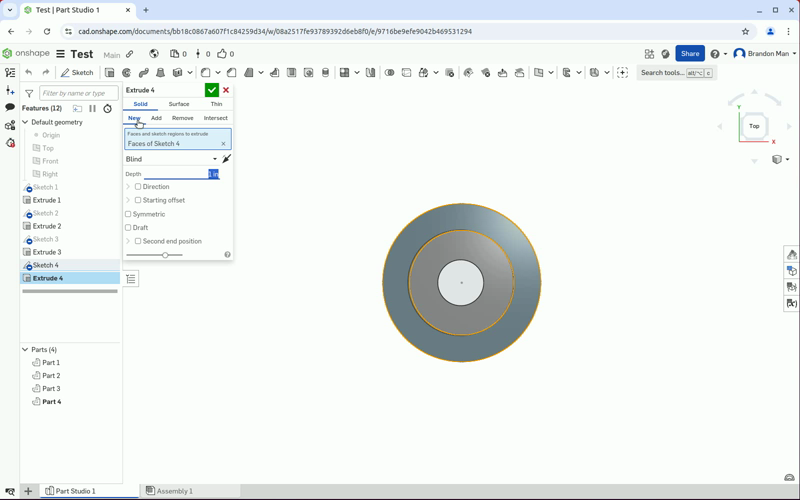
text(23.108)
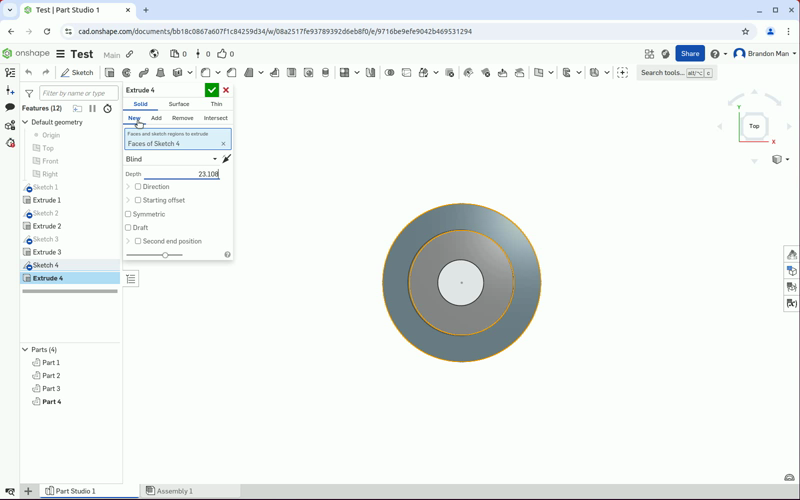
key(enter)
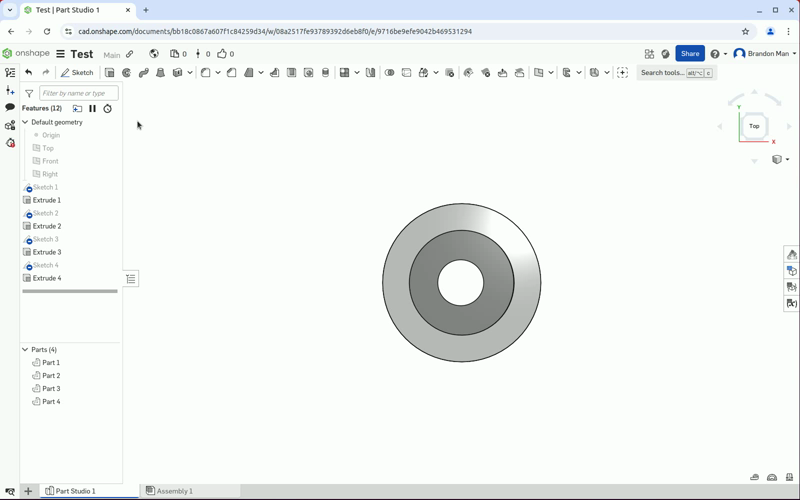
key(shift+h)
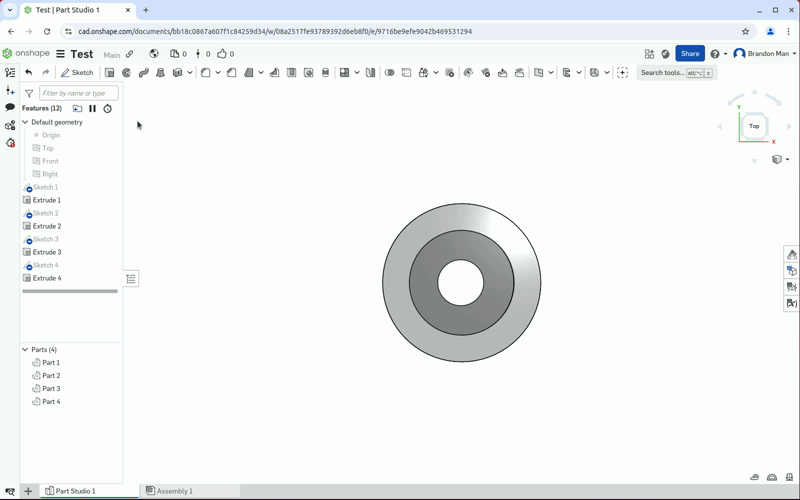
key(shift+h)
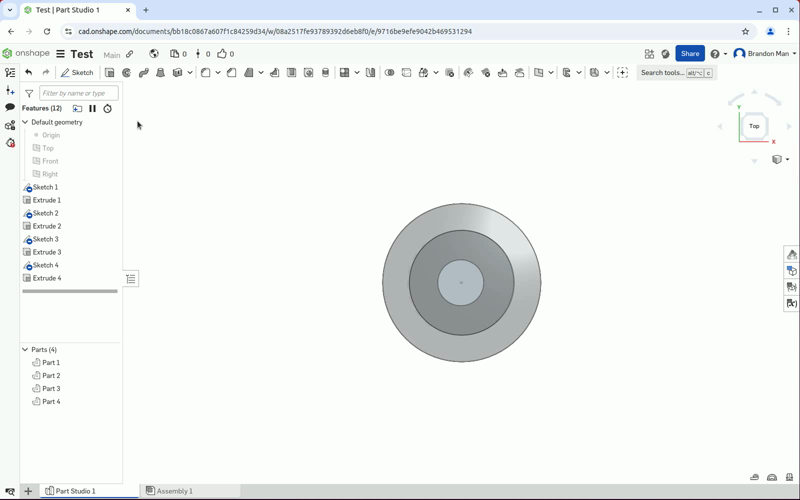
key(shift+7)
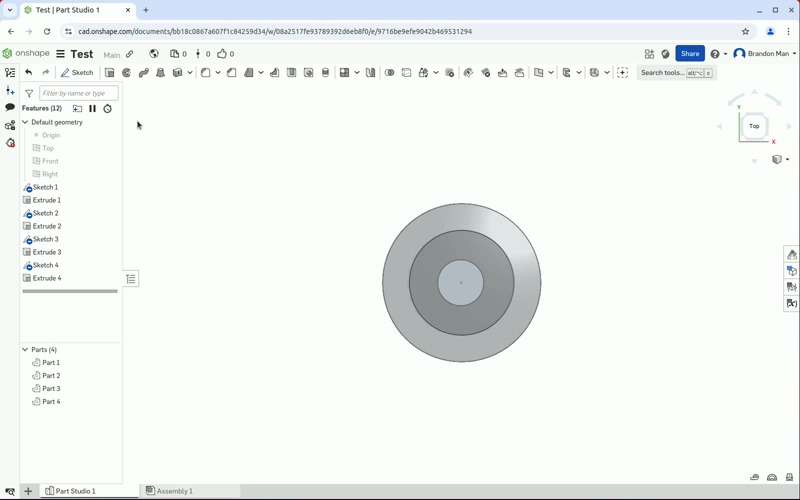
key(up, 3)
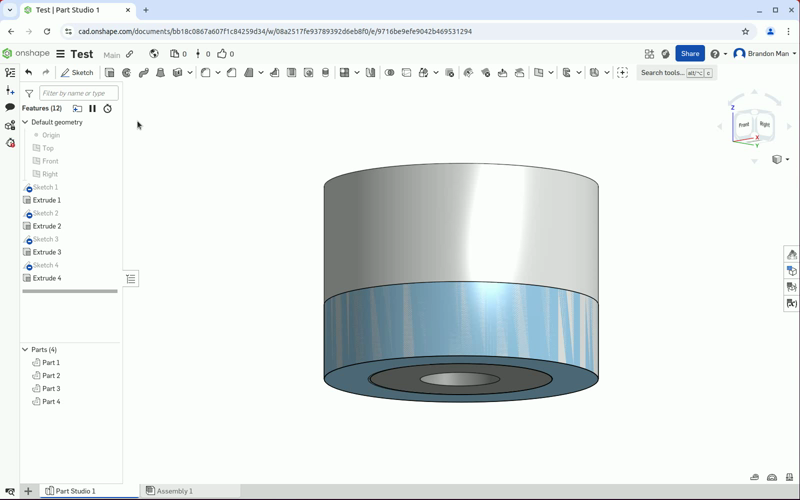
key(left, 3)
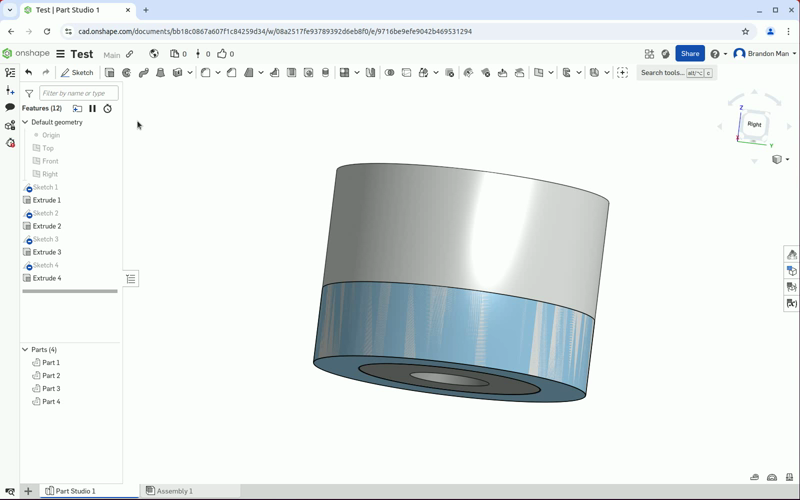
key(right, 3)
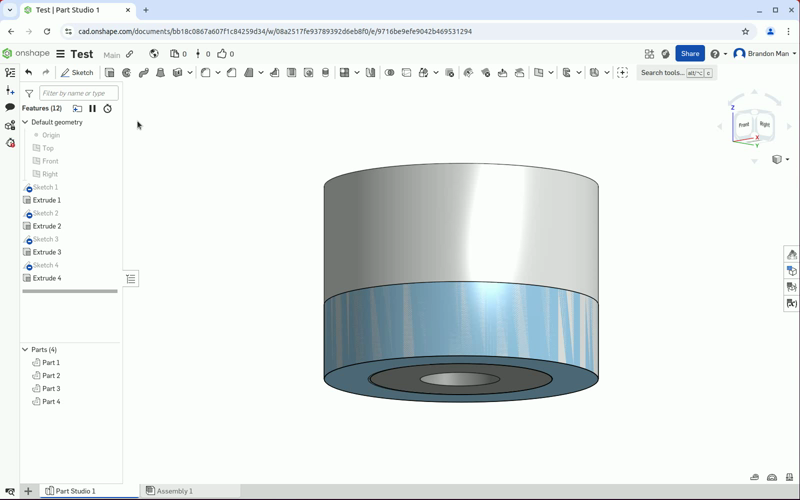
key(down, 3)
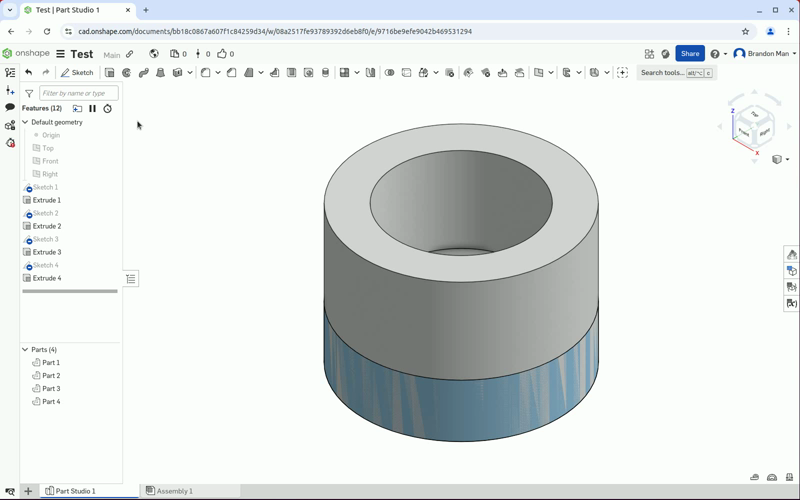
mouse_move(73, 189)
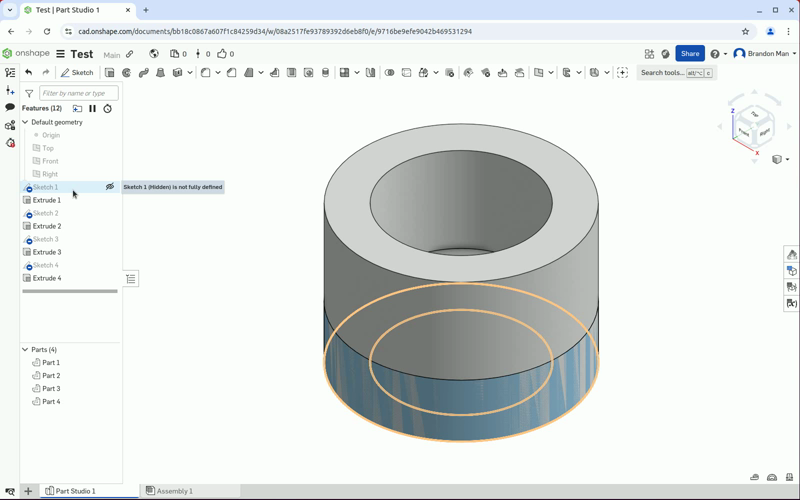
click(73, 189)